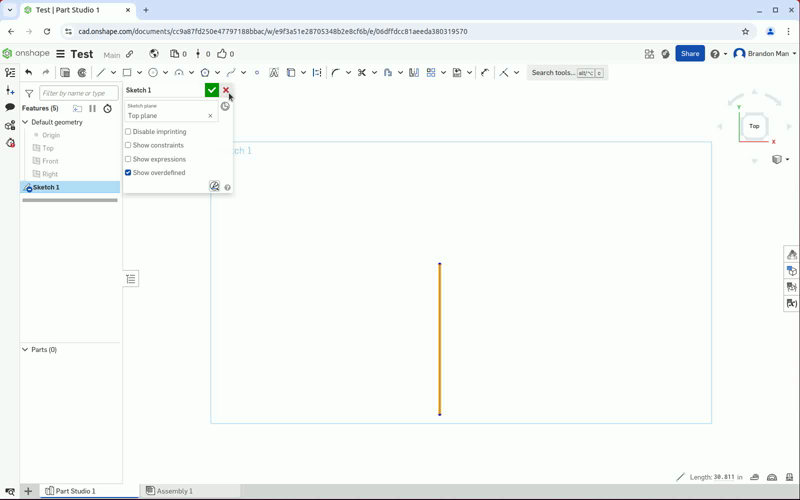
key(shift+h)
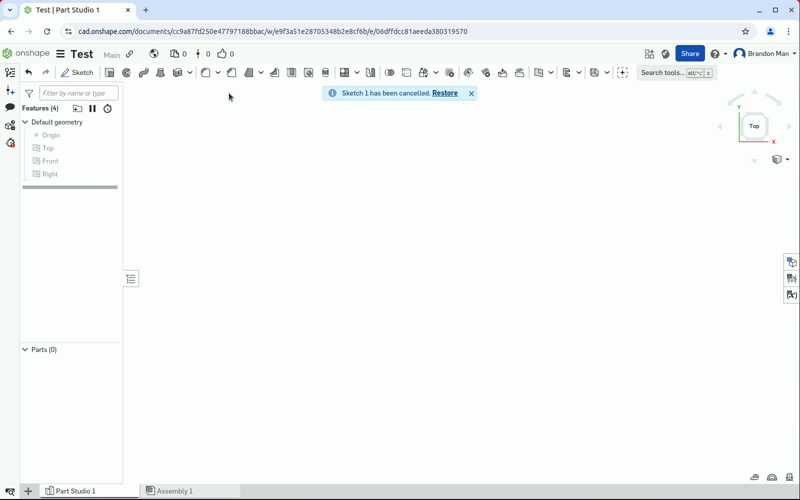
mouse_move(73, 352)
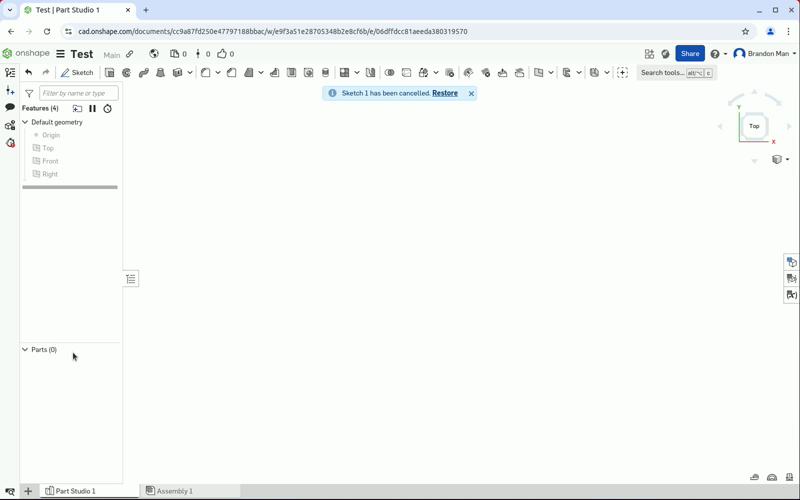
key(y)
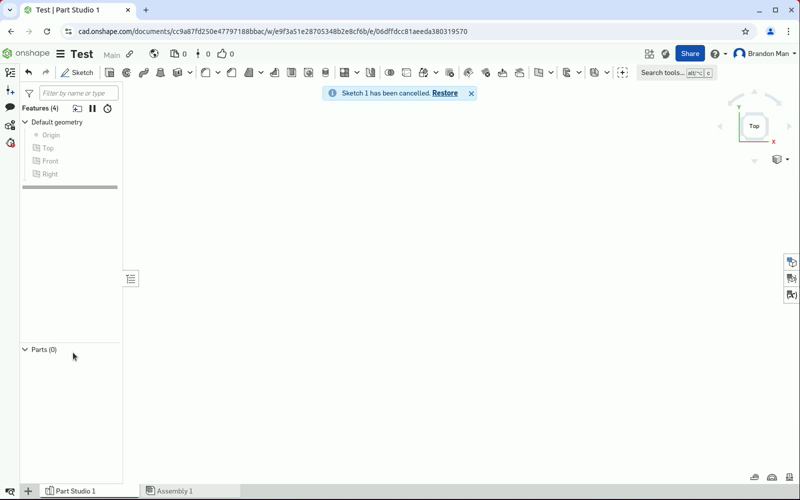
key(shift+p)
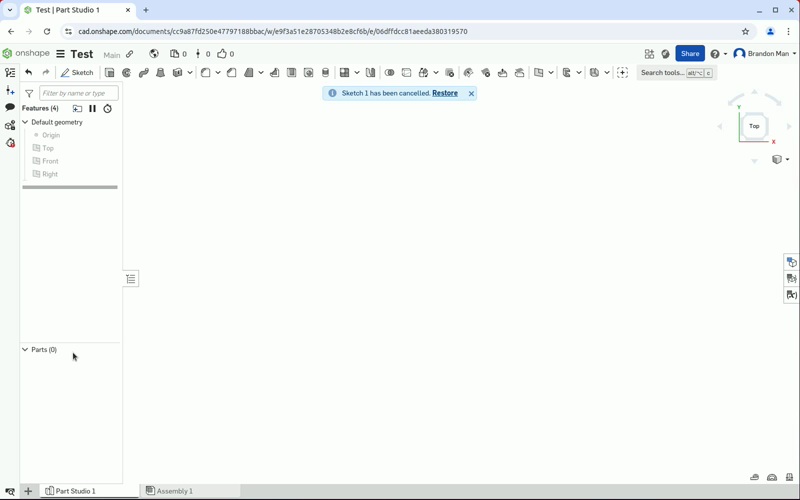
key(space)
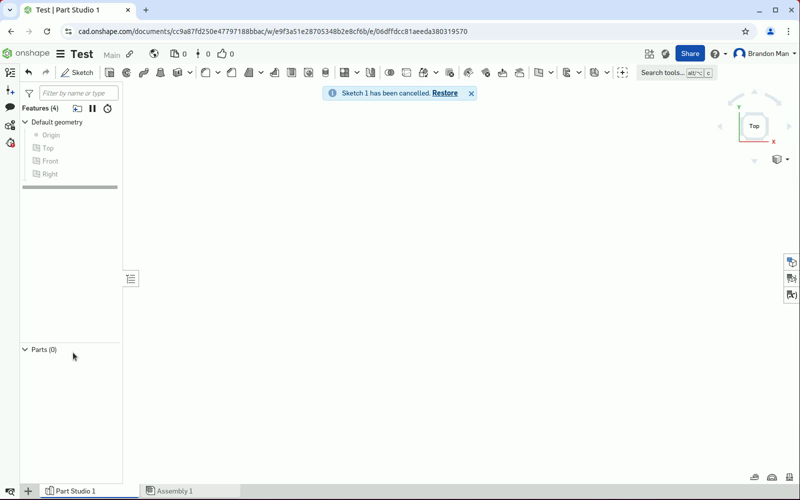
key_down(shift)
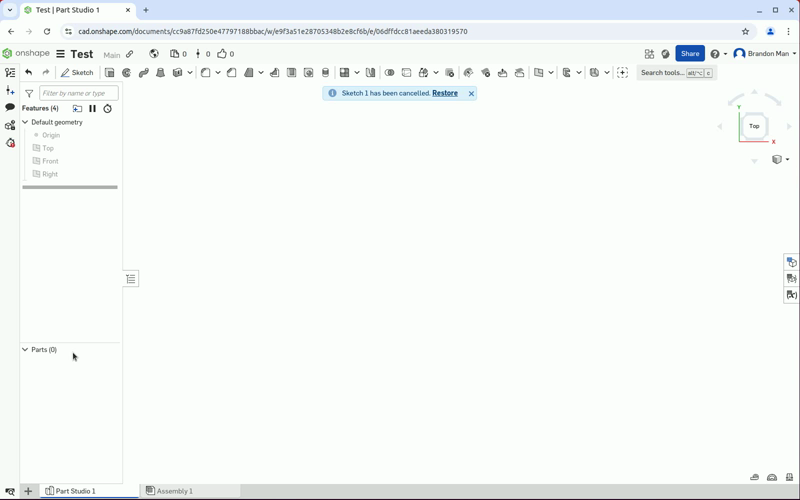
key(up)
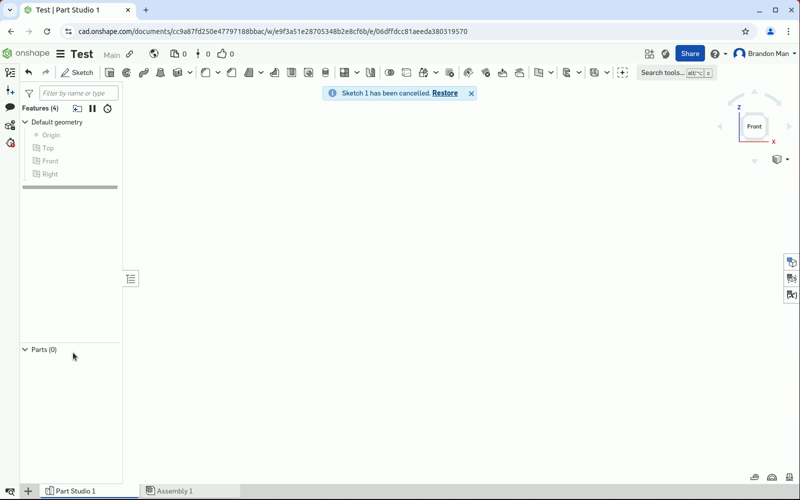
key_up(shift)
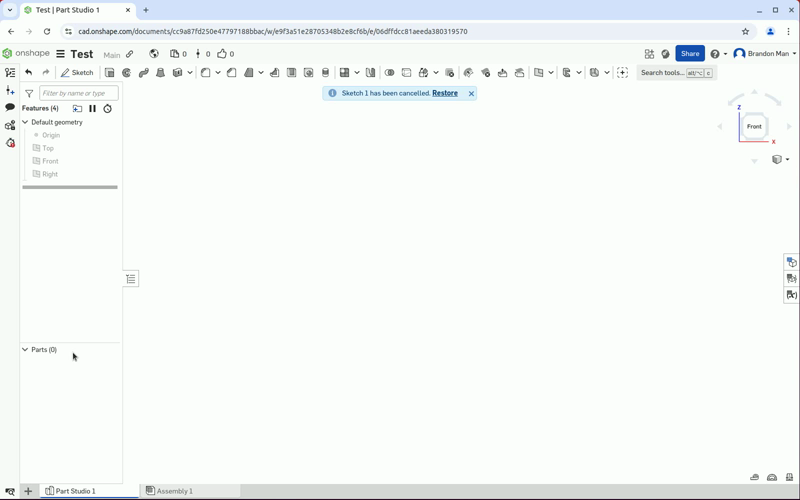
mouse_move(73, 352)
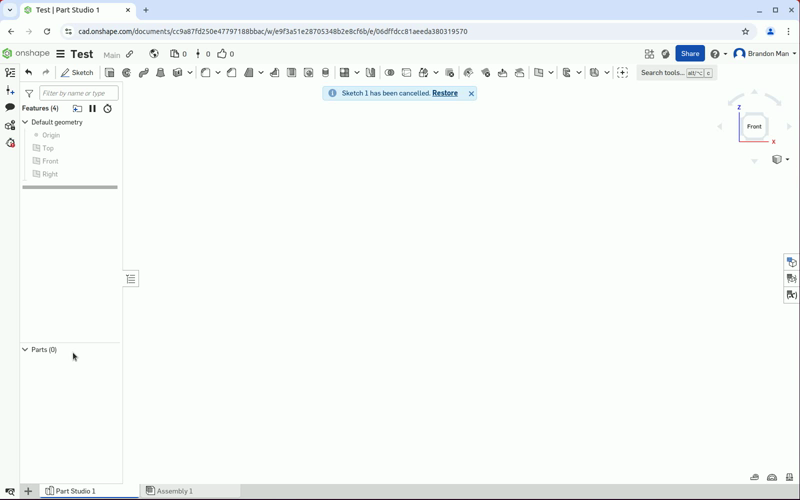
key(shift+y)
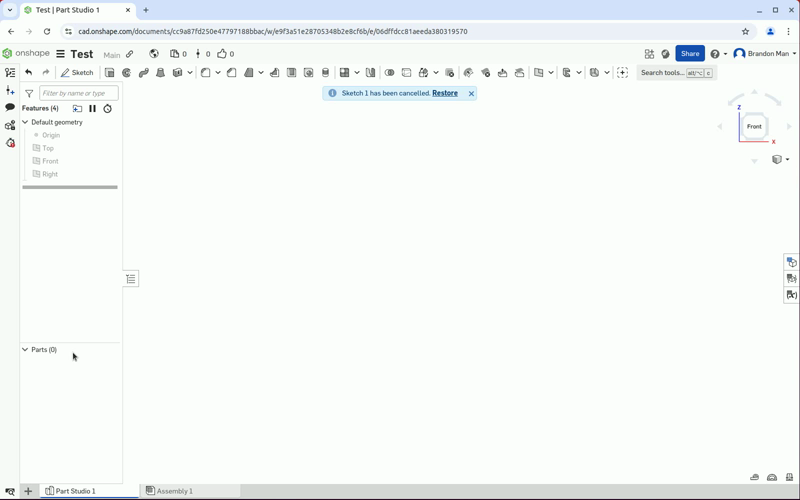
key(shift+s)
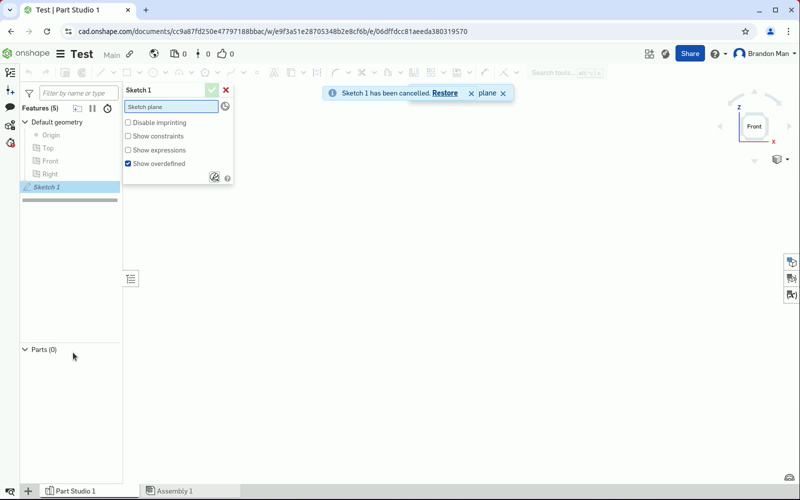
mouse_move(73, 163)
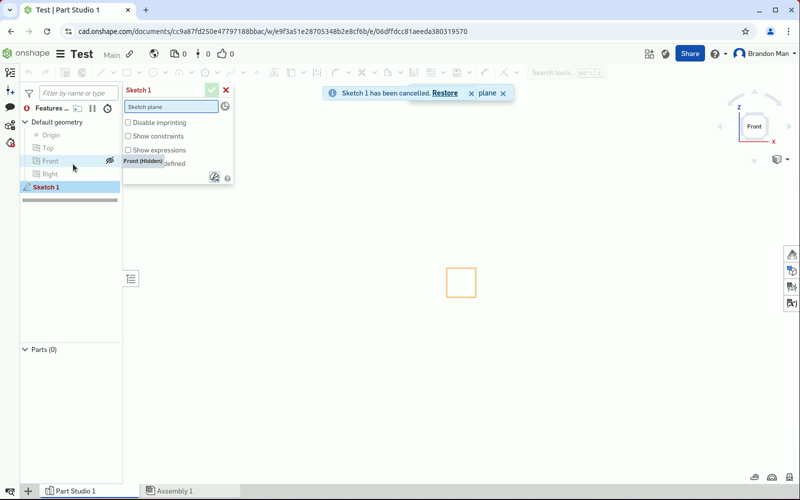
click(73, 163)
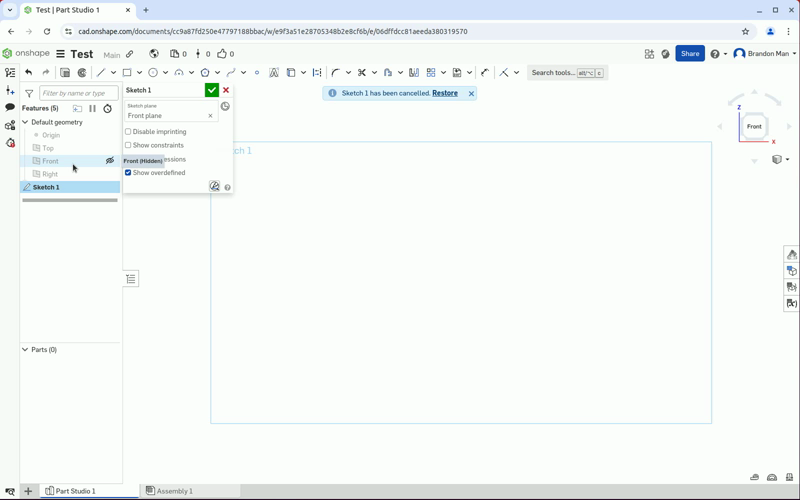
mouse_move(73, 352)
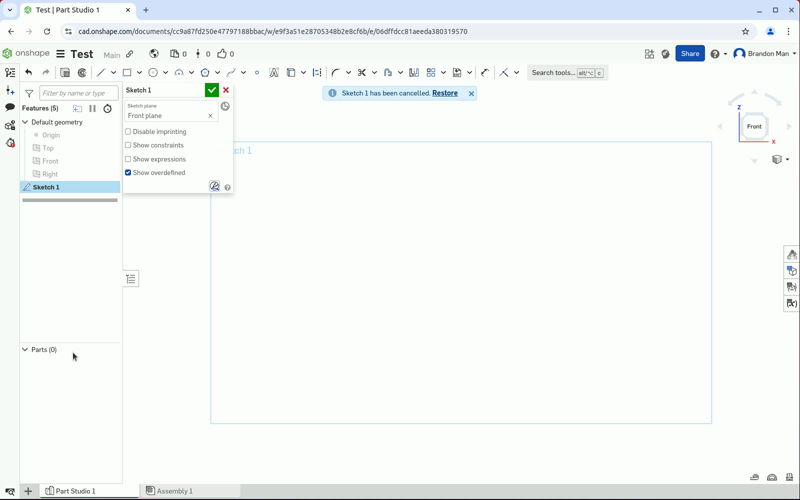
key(y)
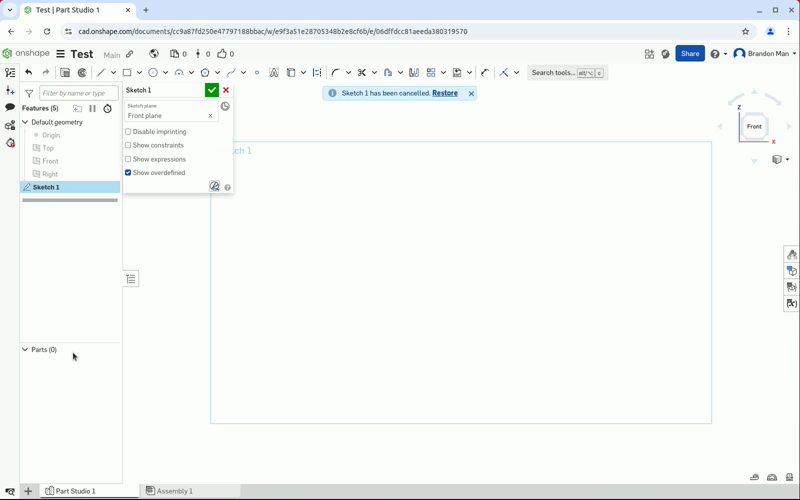
key(a)
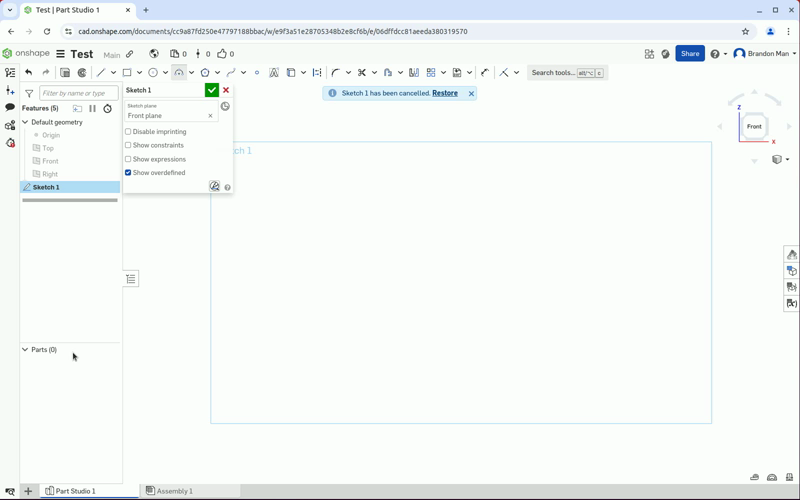
key_down(shift)
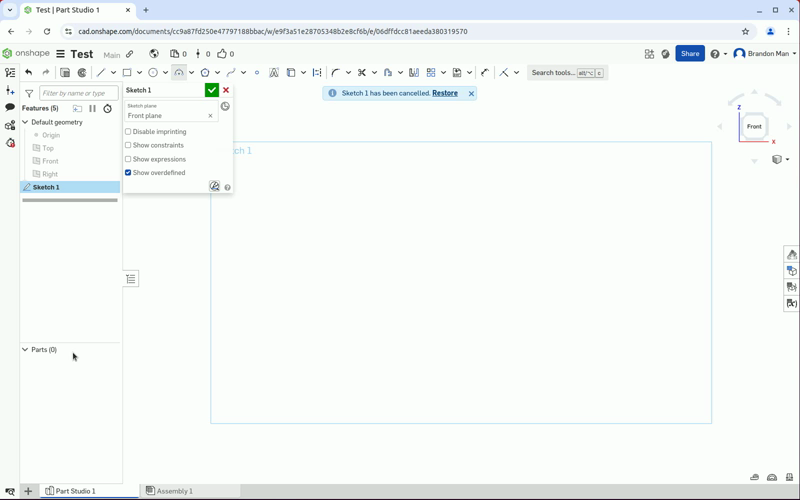
mouse_move(454, 288)
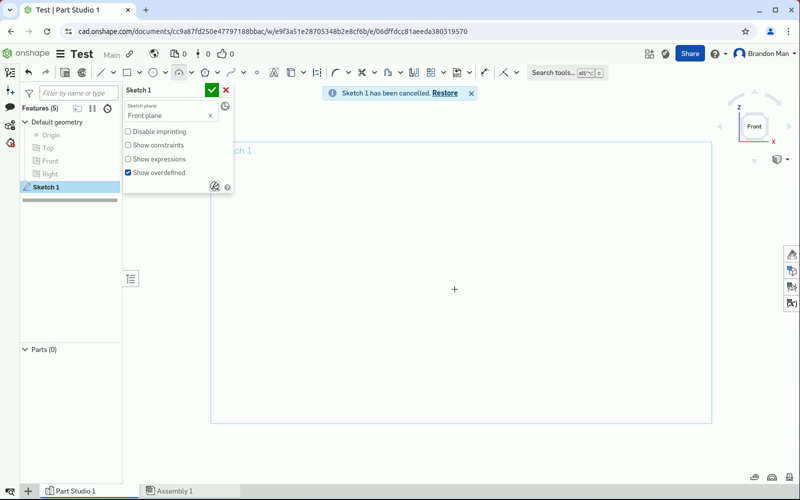
click(454, 288)
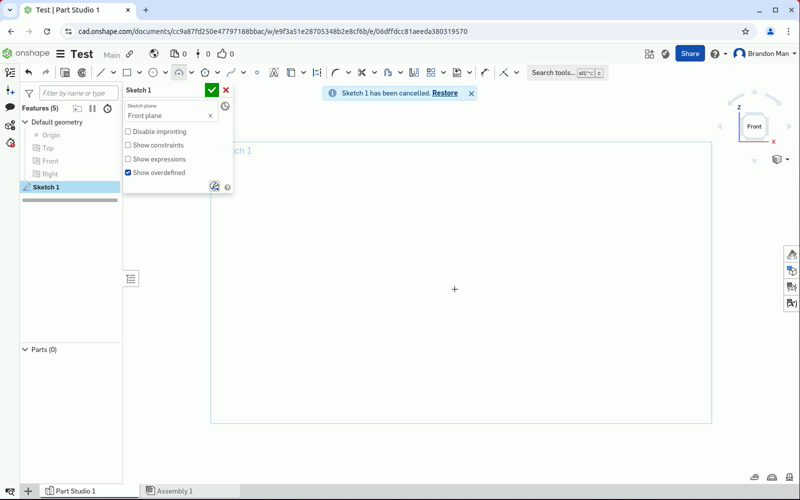
key_up(shift)
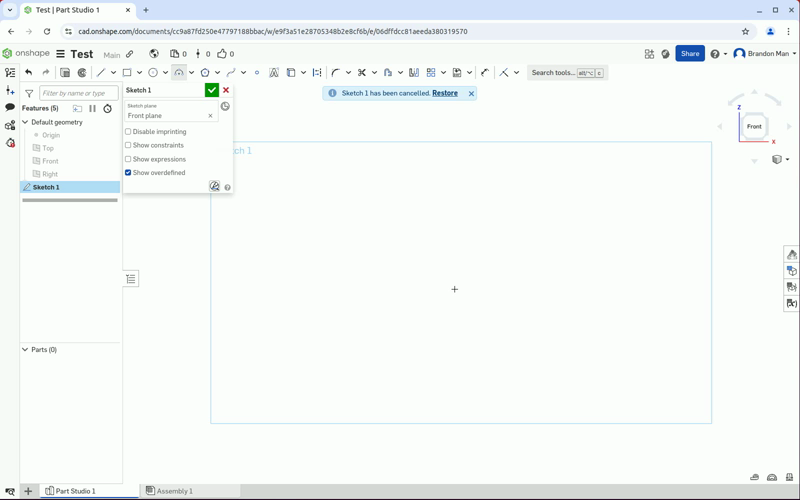
key_down(shift)
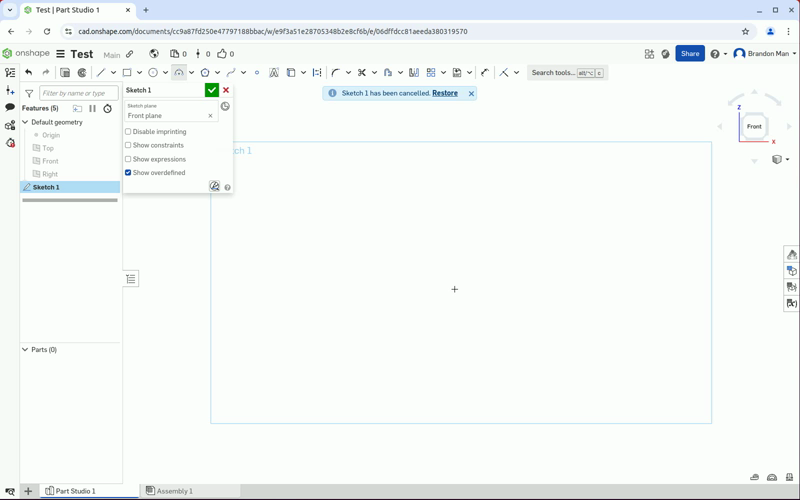
mouse_move(467, 288)
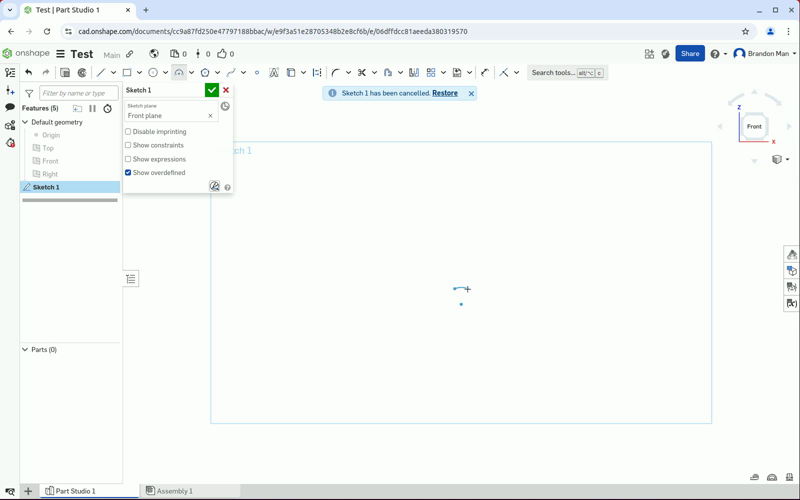
click(467, 288)
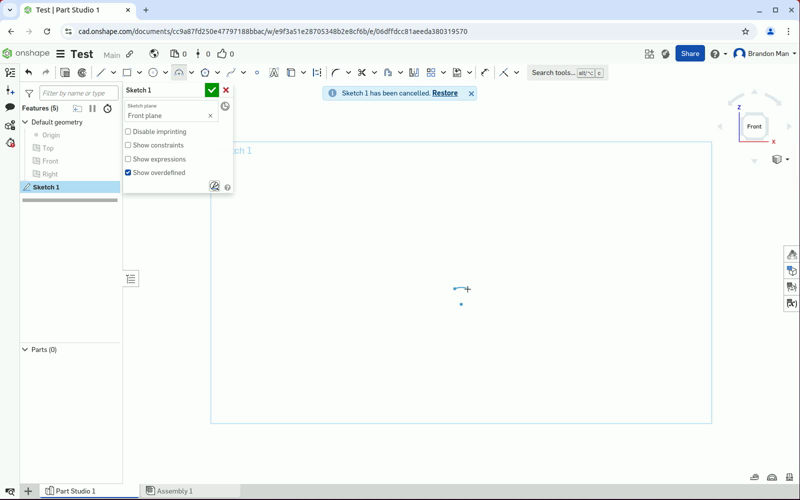
mouse_move(461, 295)
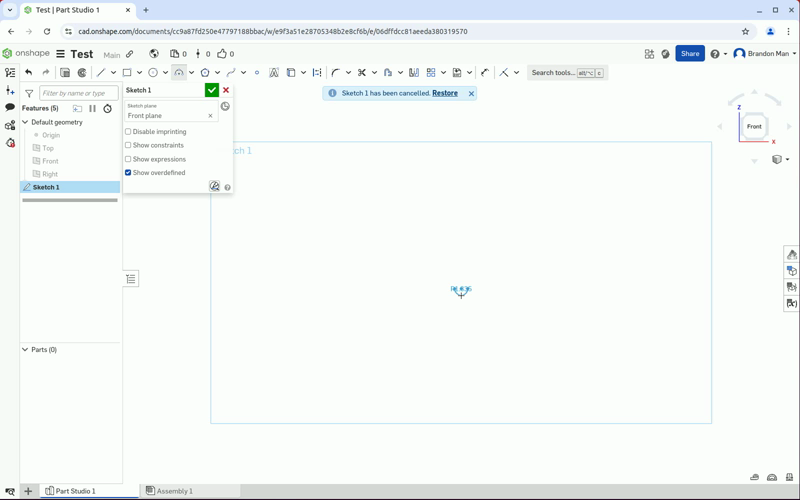
click(461, 295)
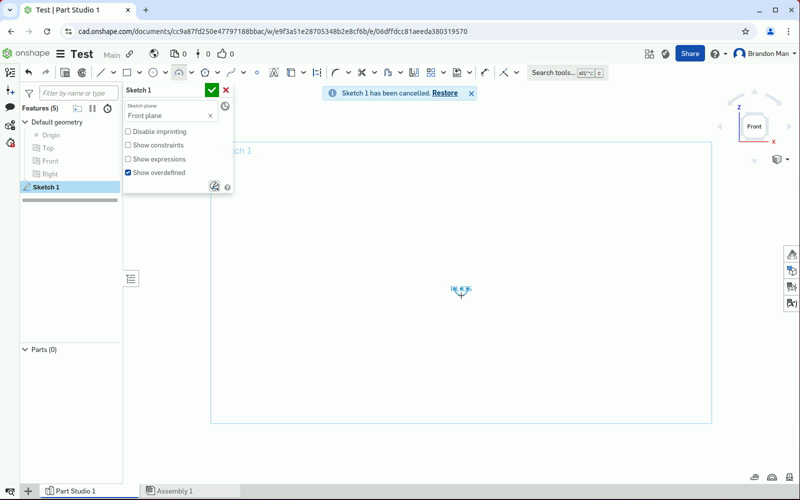
key_up(shift)
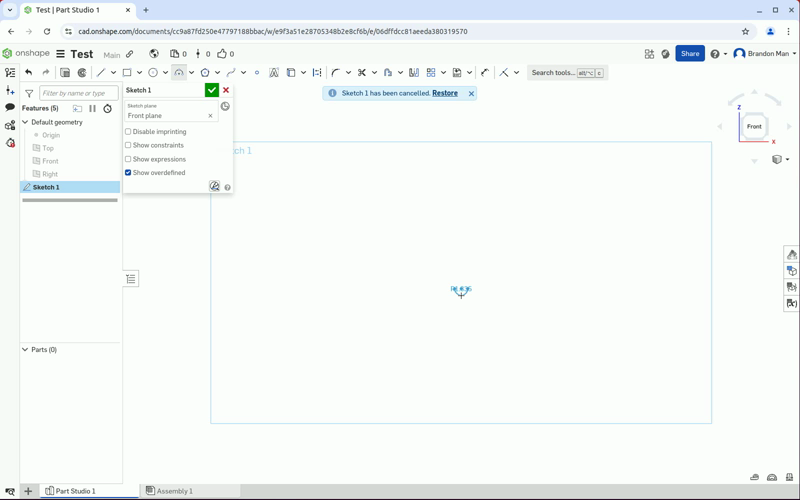
key(esc)
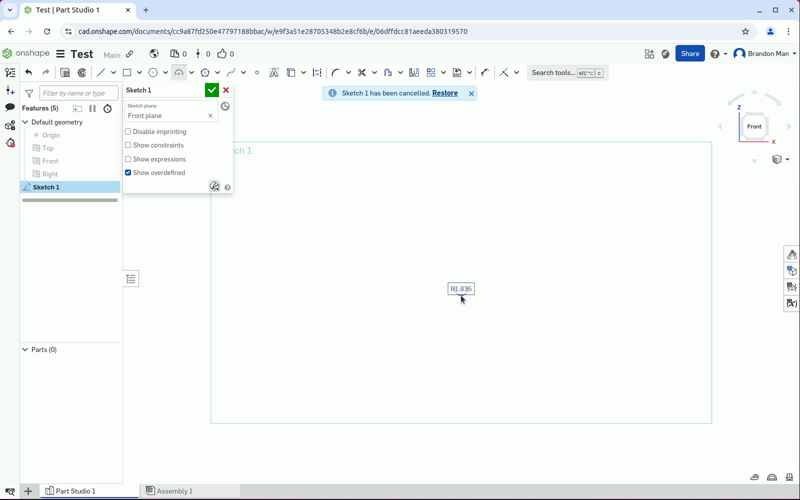
key(l)
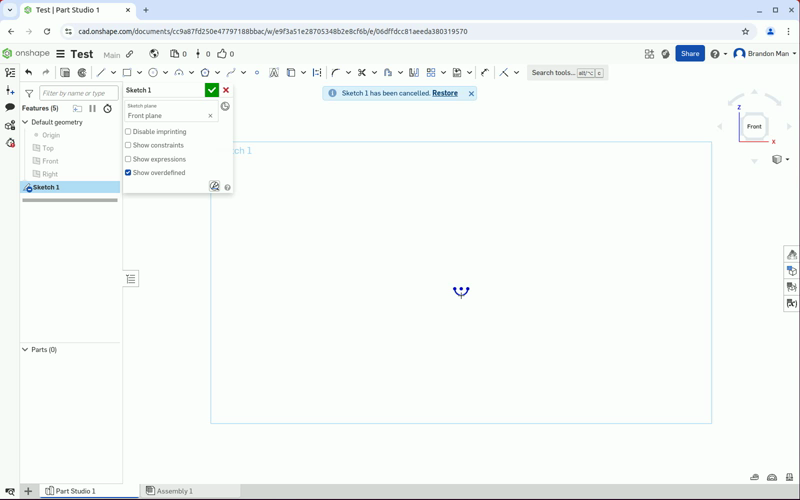
mouse_move(467, 288)
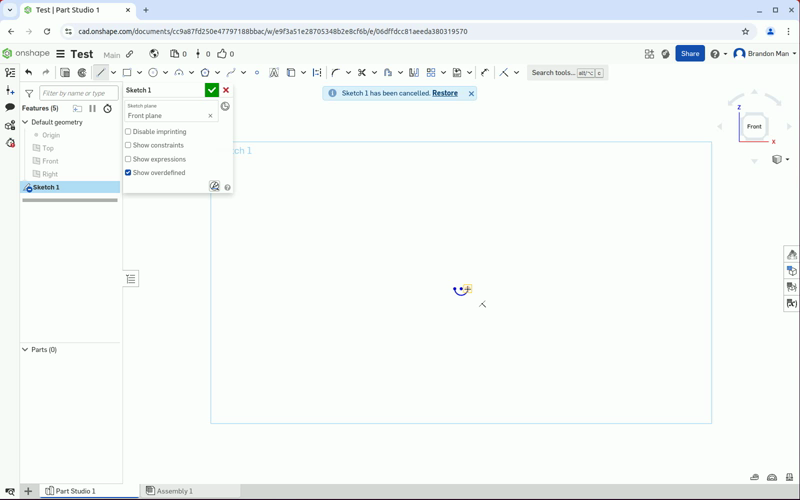
click(467, 288)
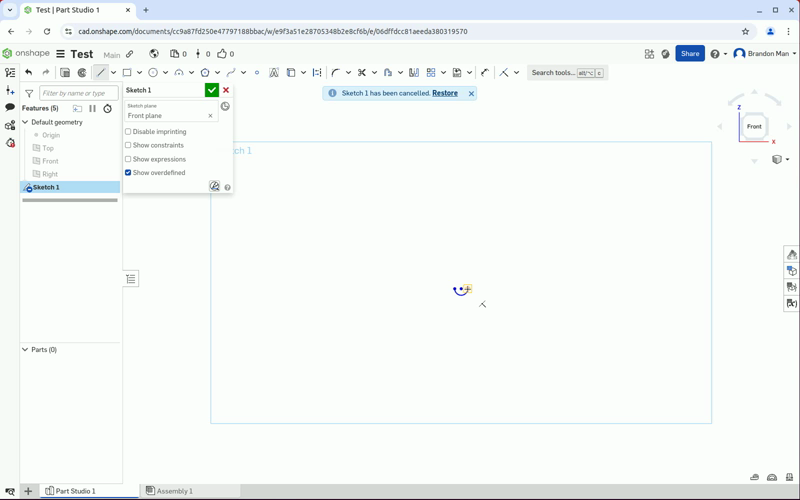
key_down(shift)
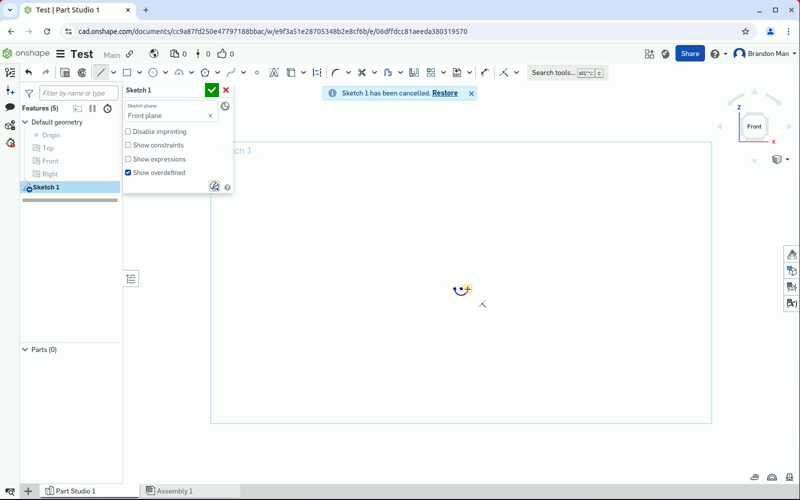
mouse_move(497, 288)
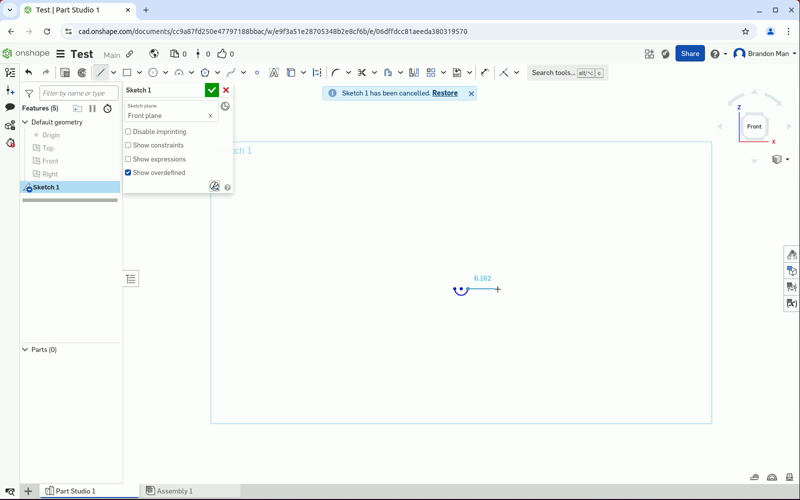
mouse_move(467, 282)
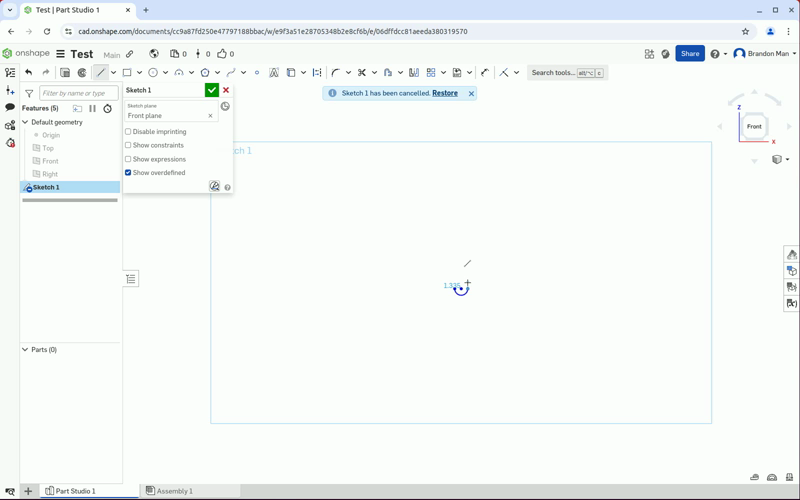
scroll(6)
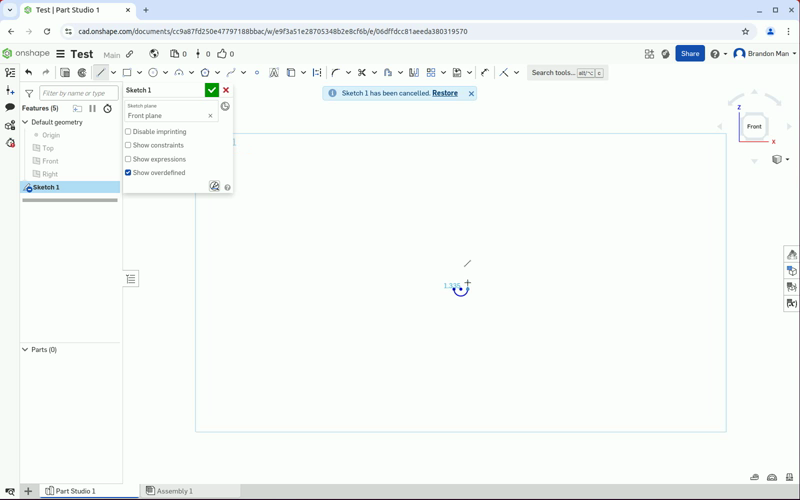
scroll(6)
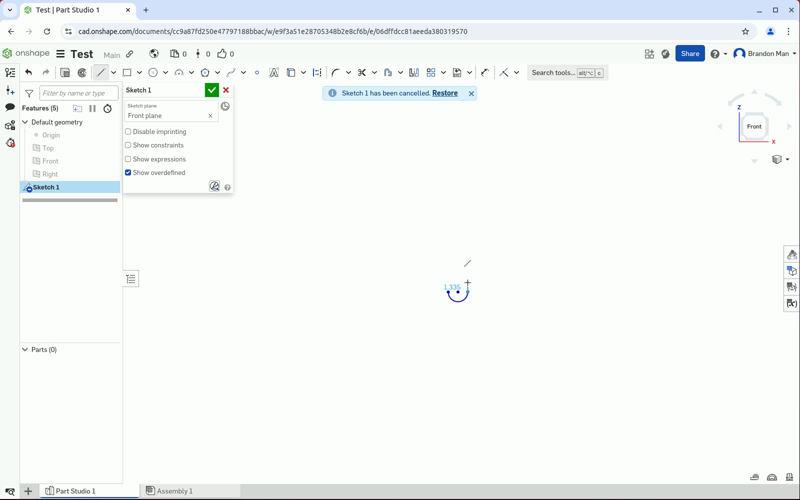
scroll(6)
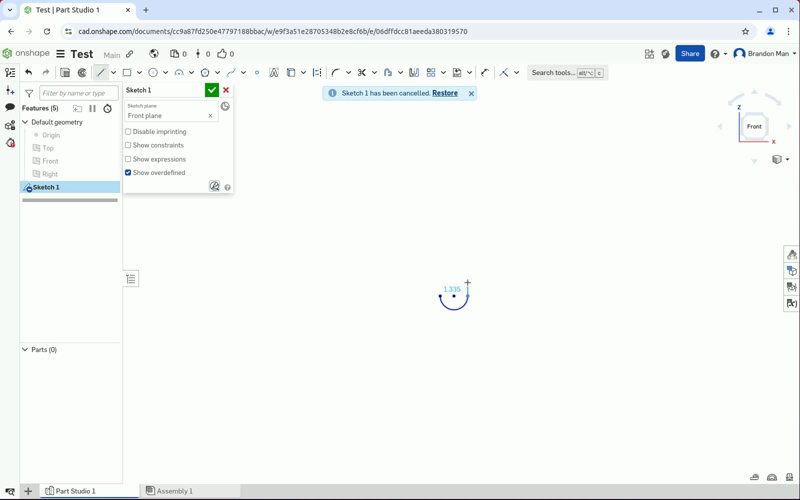
scroll(6)
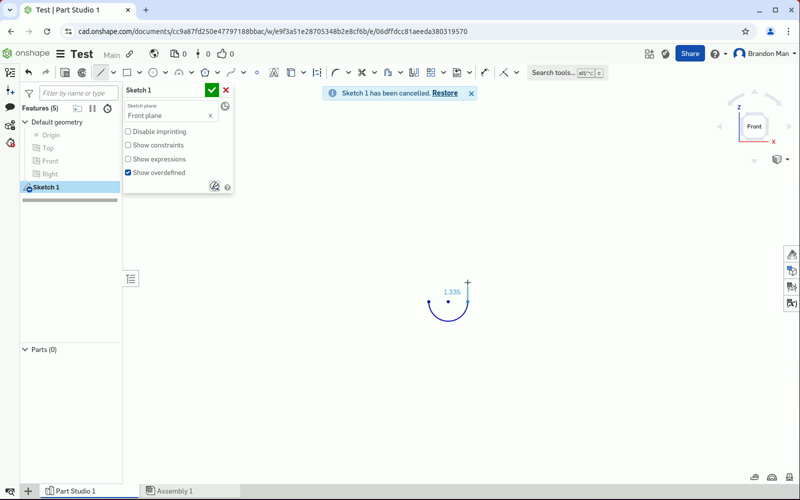
scroll(6)
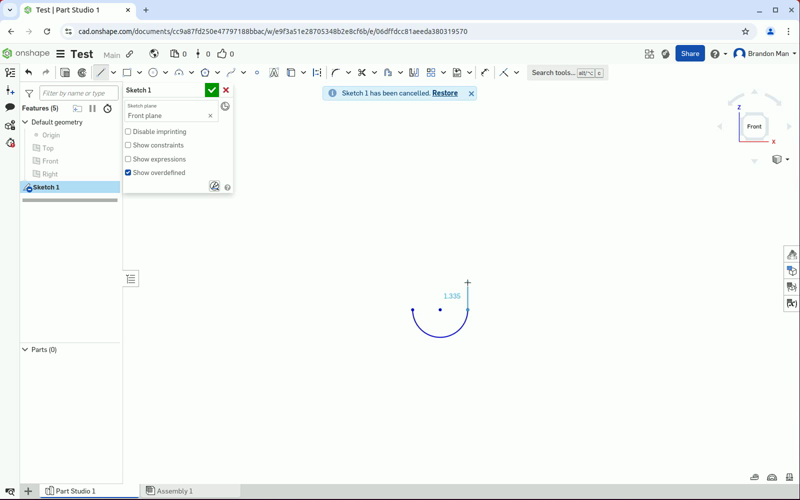
scroll(6)
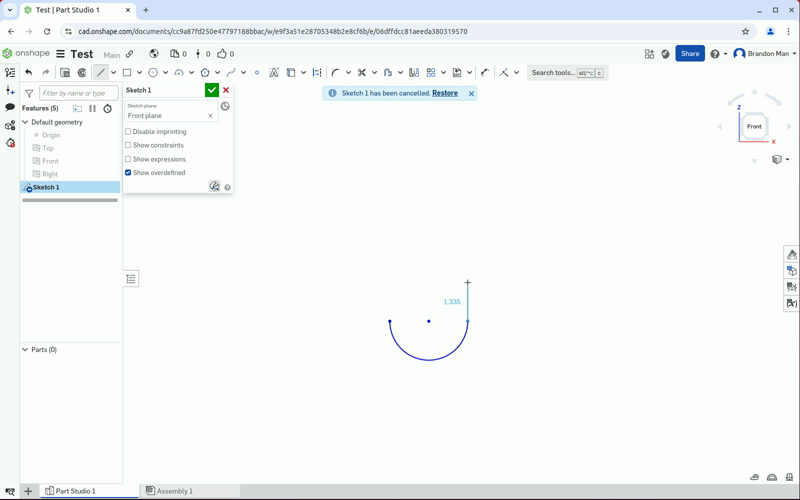
scroll(6)
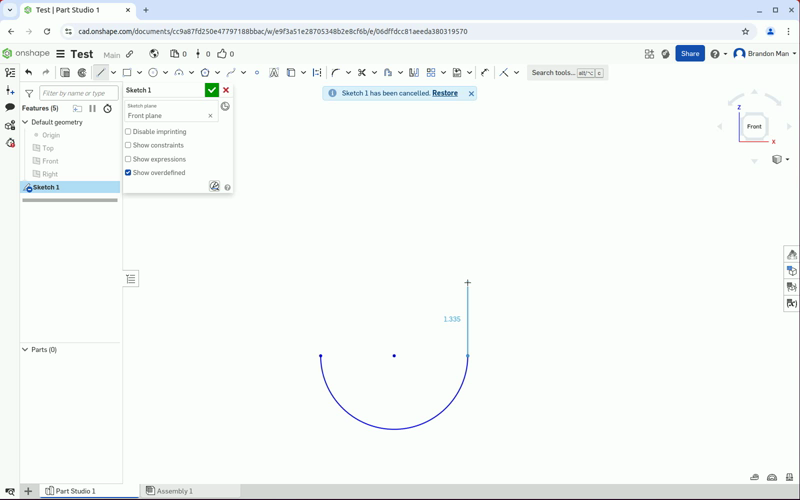
click(467, 282)
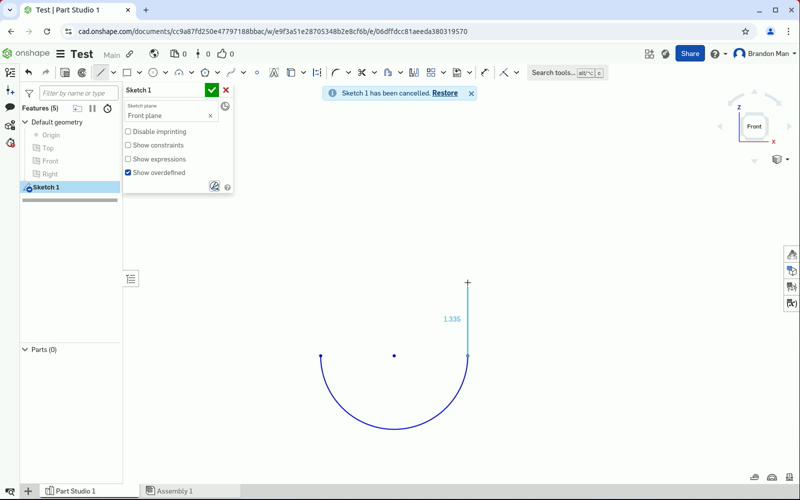
scroll(-6)
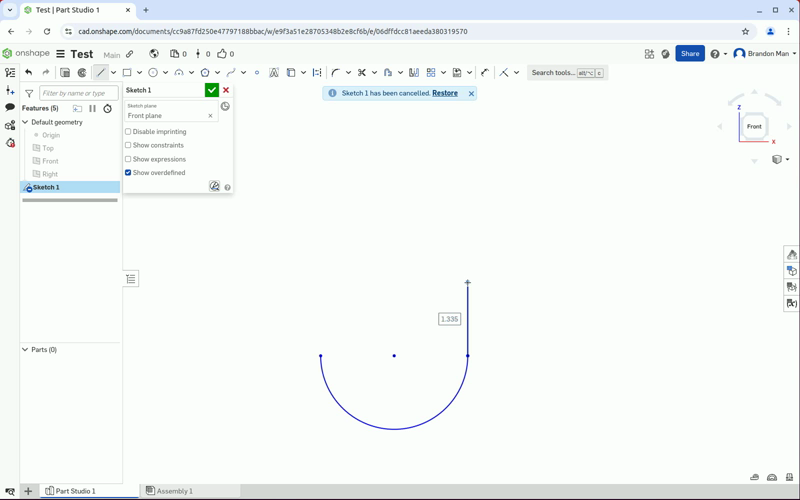
scroll(-6)
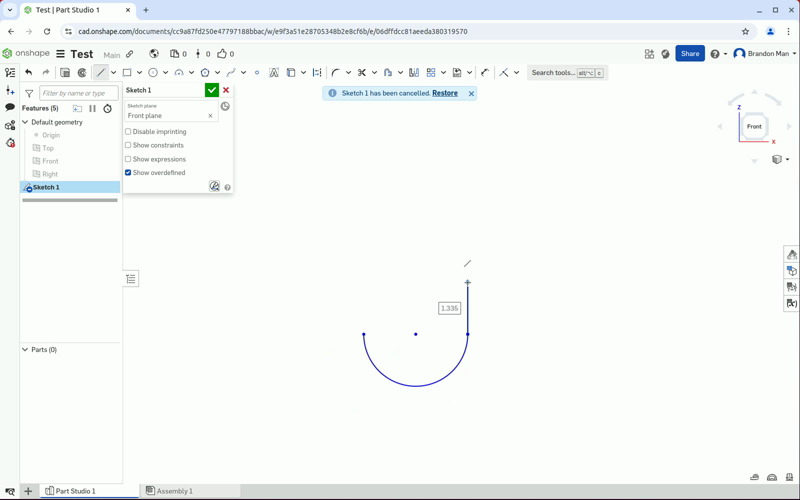
scroll(-6)
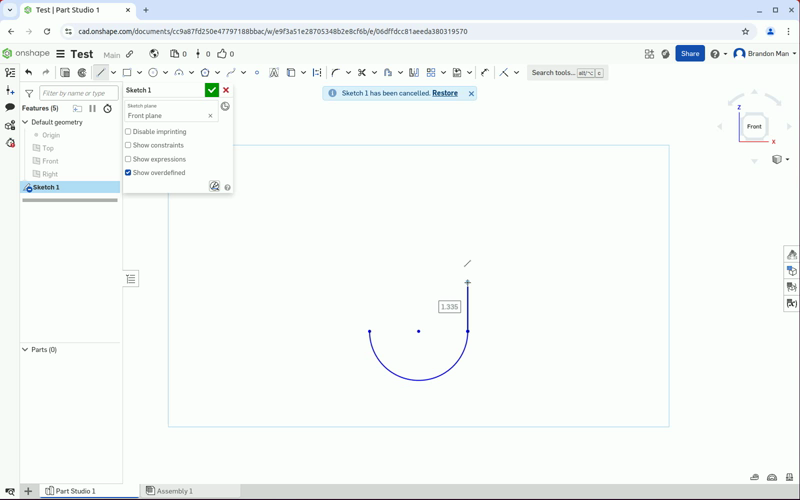
scroll(-6)
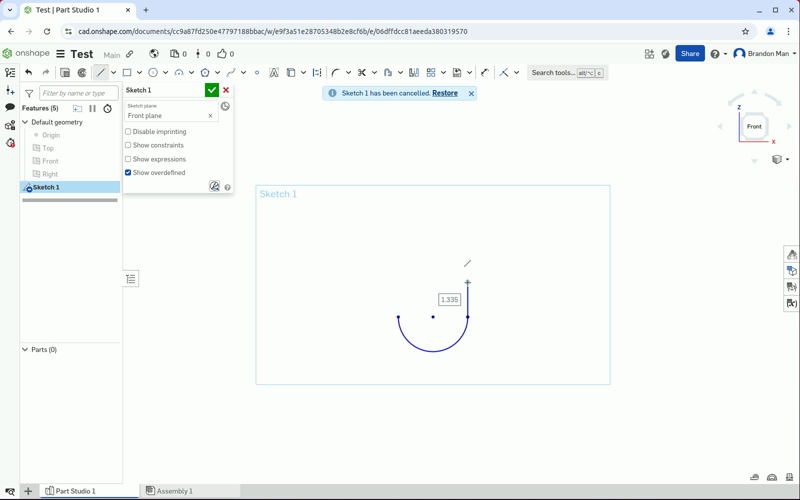
scroll(-6)
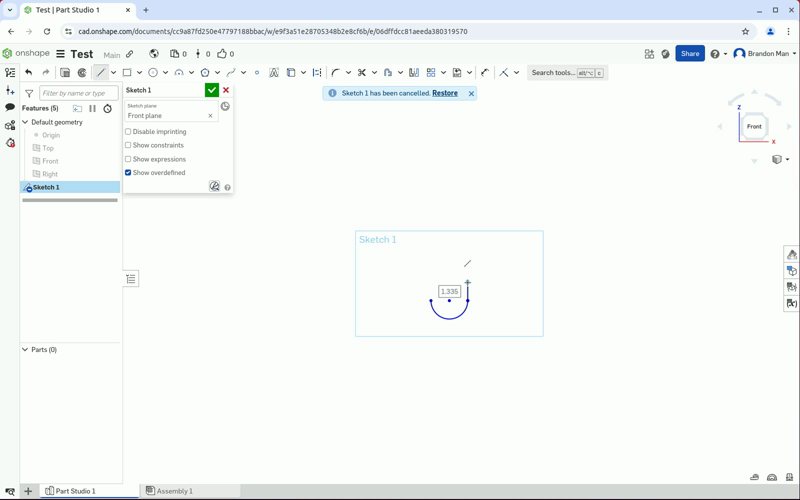
scroll(-6)
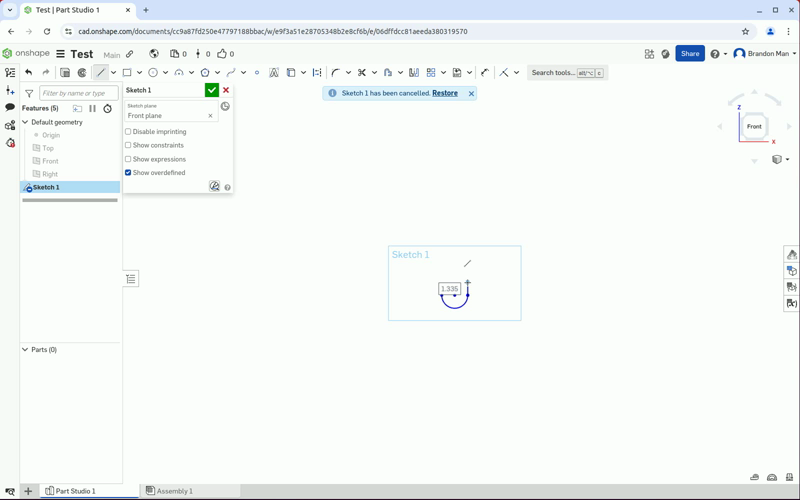
scroll(-6)
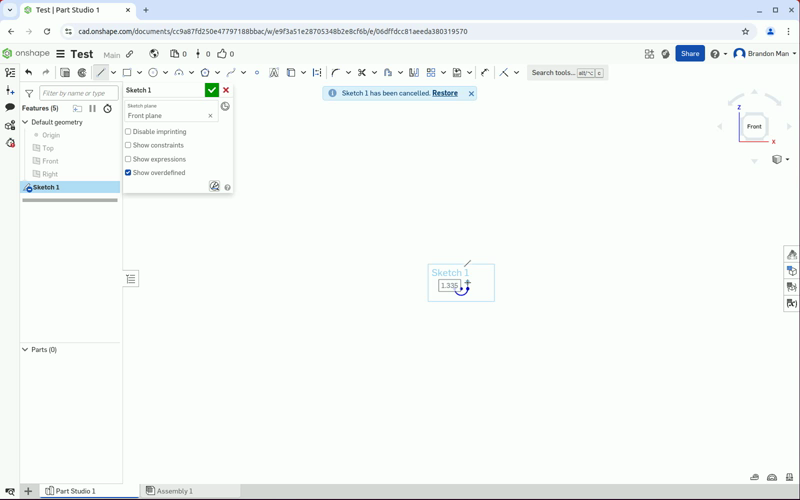
key_up(shift)
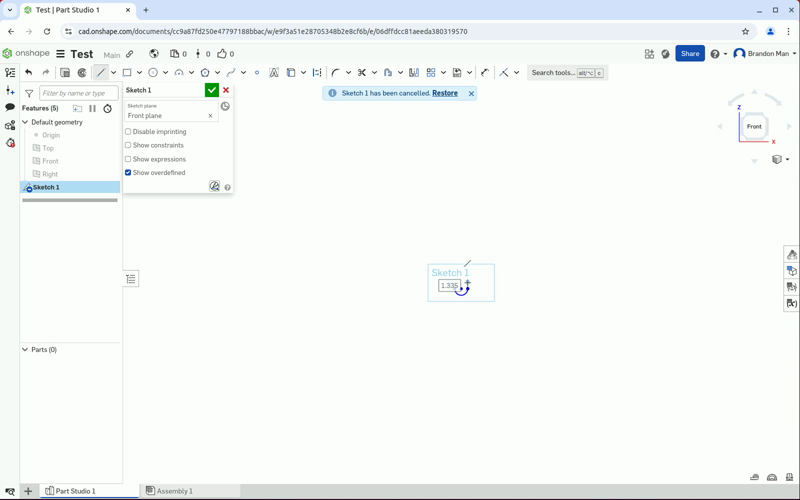
key_down(shift)
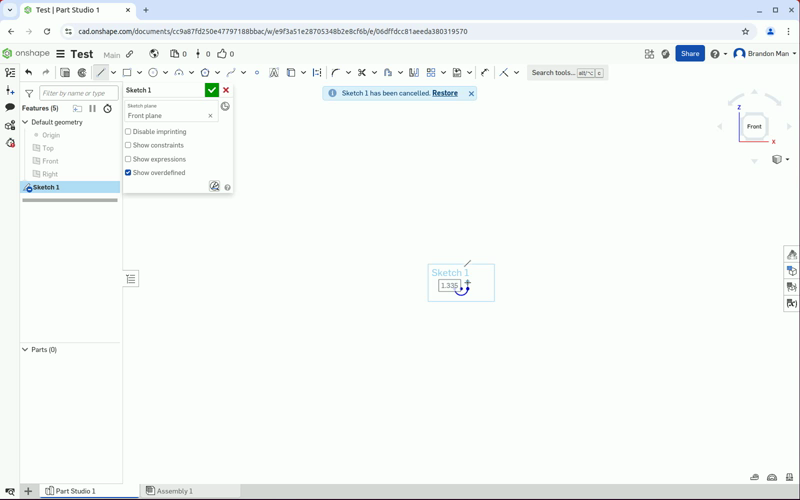
mouse_move(497, 282)
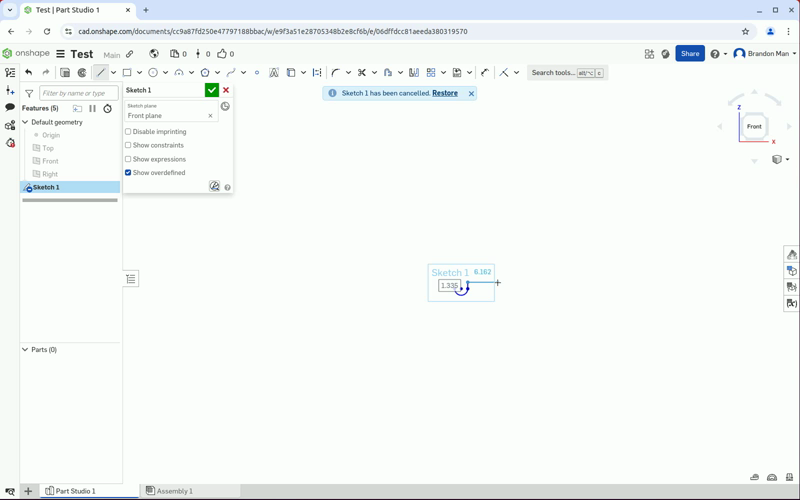
mouse_move(454, 282)
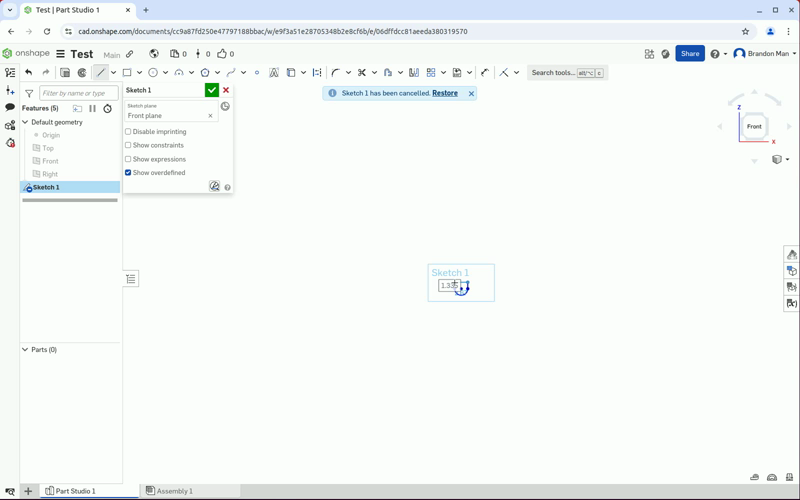
click(454, 282)
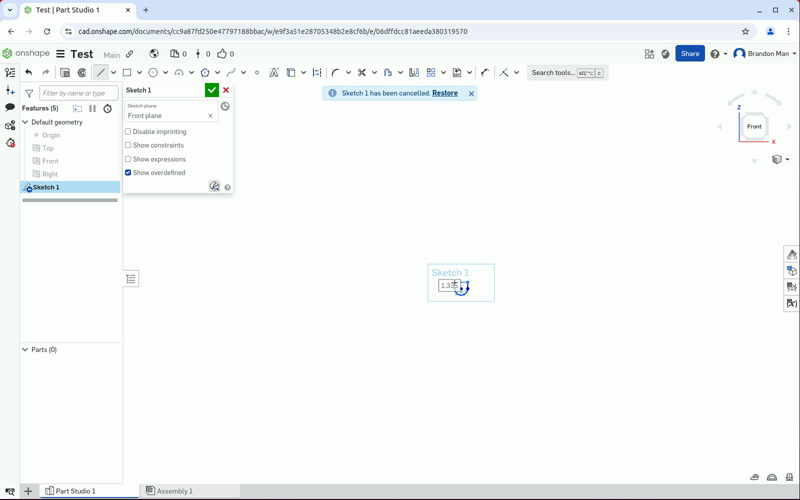
key_up(shift)
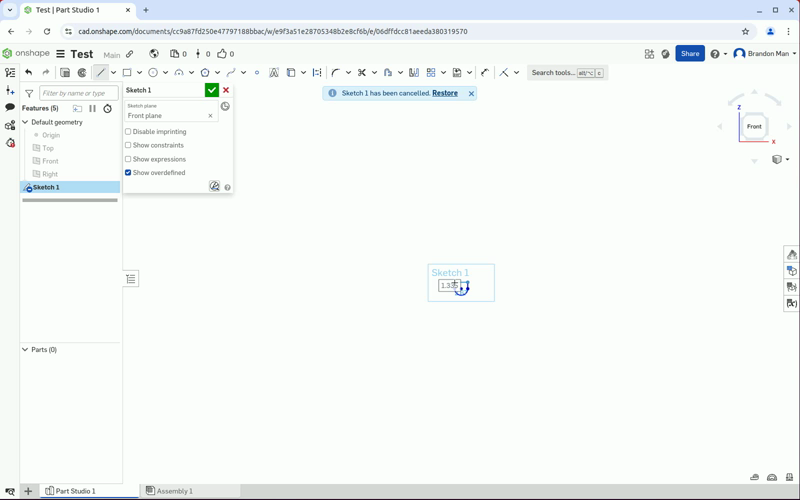
mouse_move(484, 282)
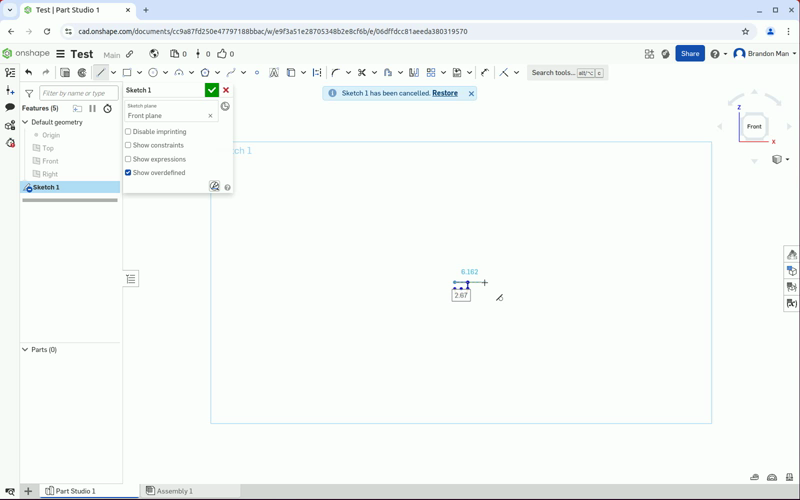
key_down(shift)
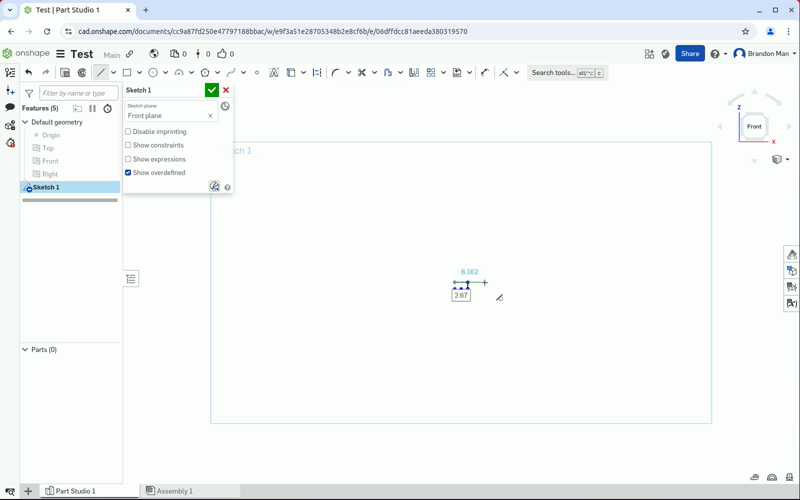
mouse_move(454, 288)
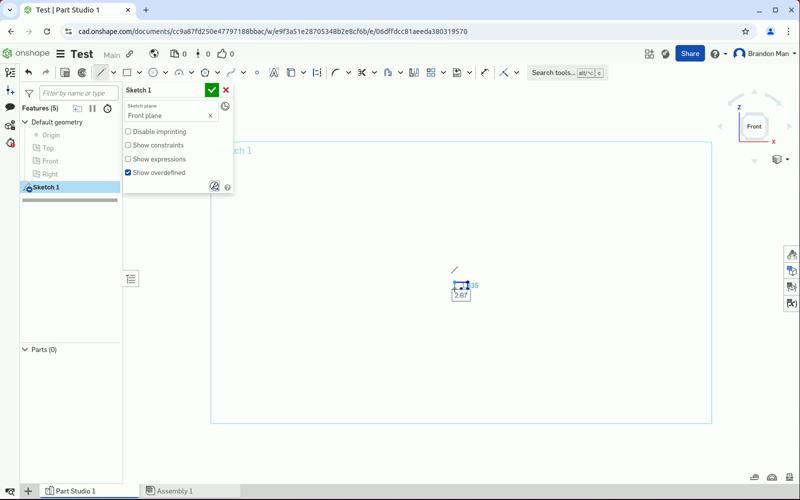
scroll(6)
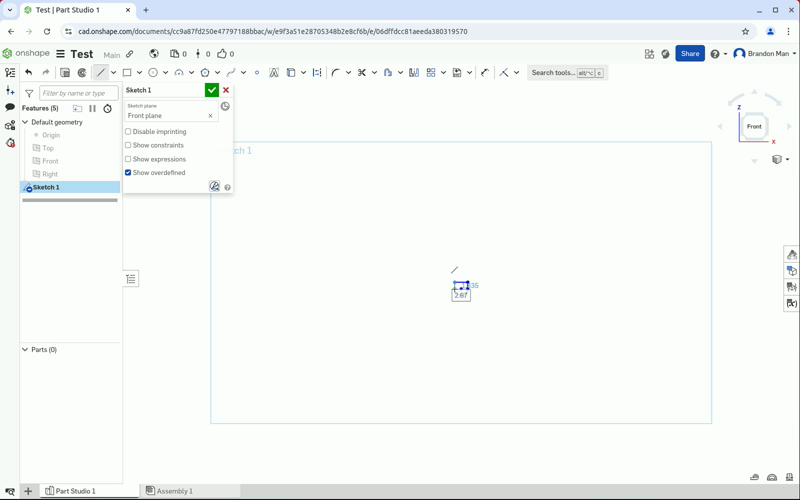
scroll(6)
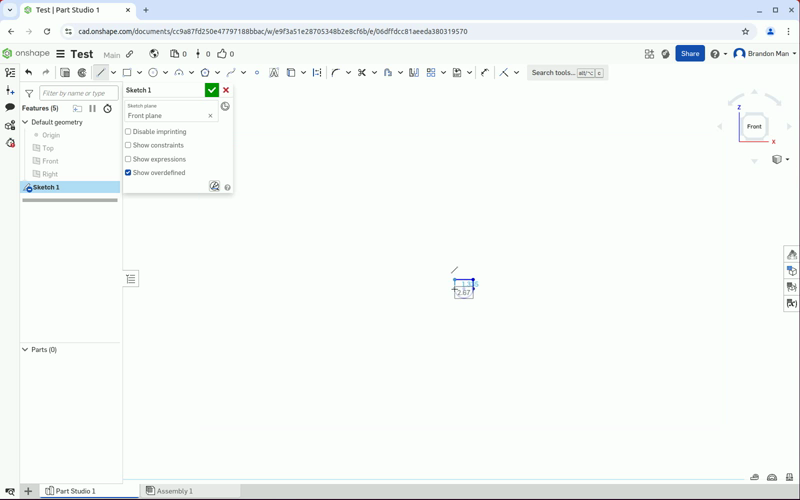
scroll(6)
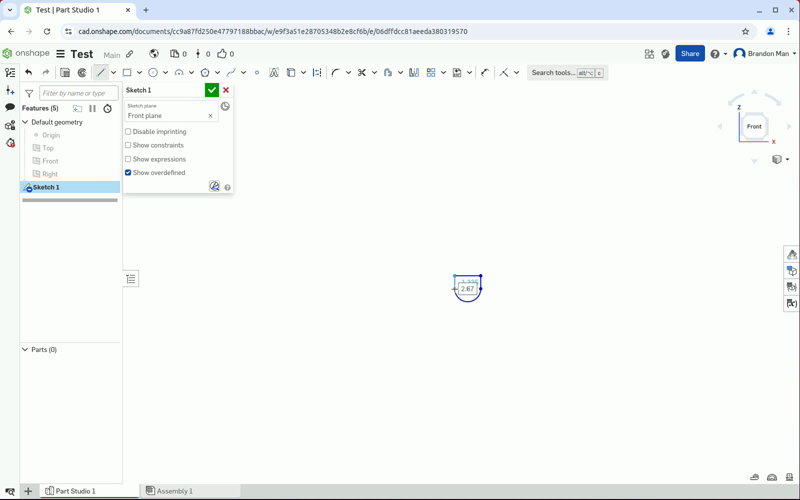
scroll(6)
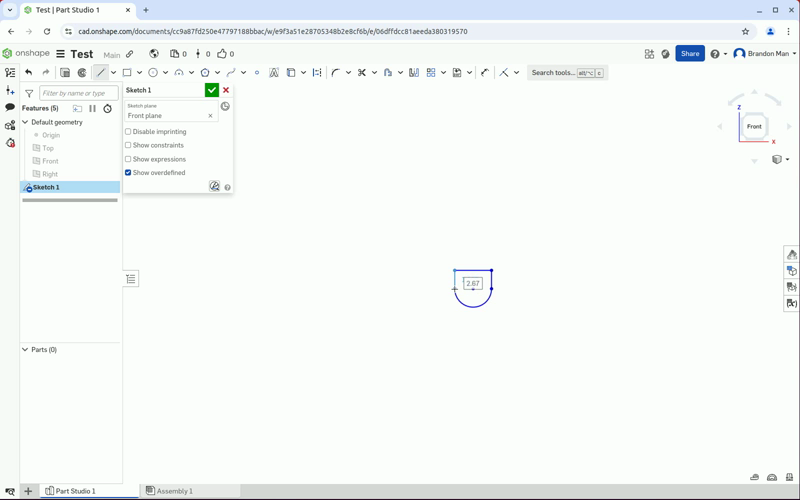
scroll(6)
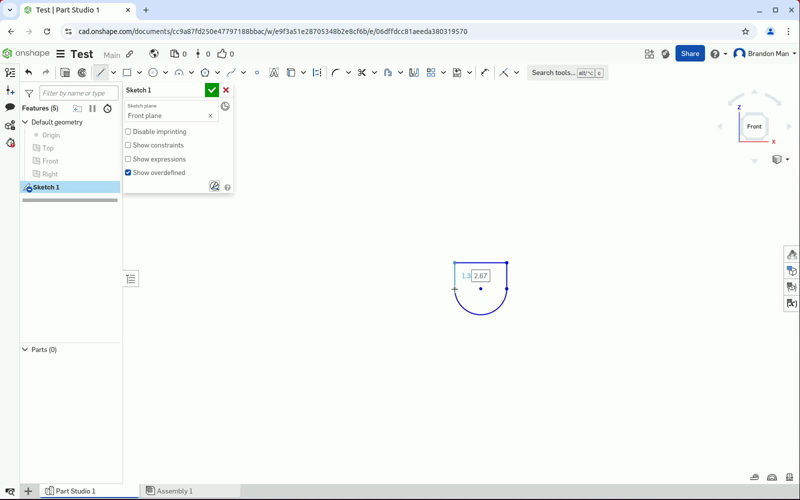
scroll(6)
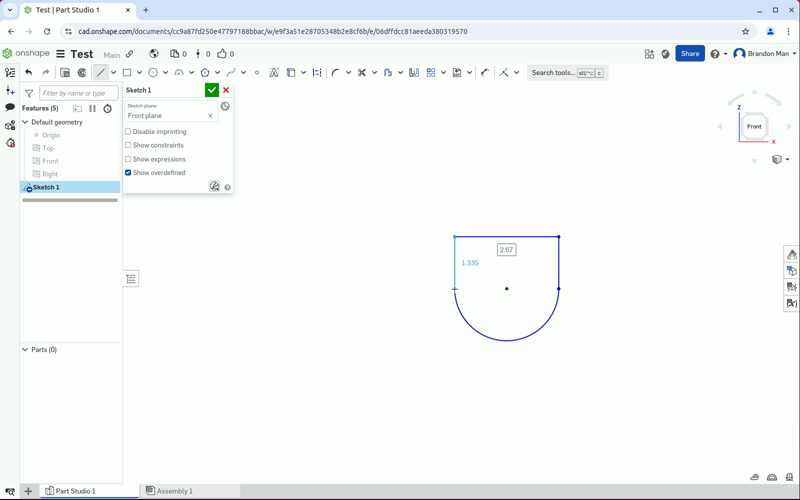
scroll(6)
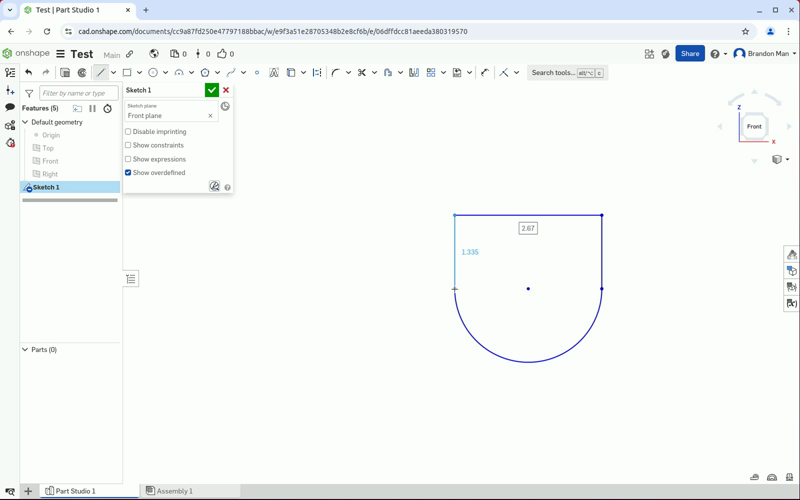
key_up(shift)
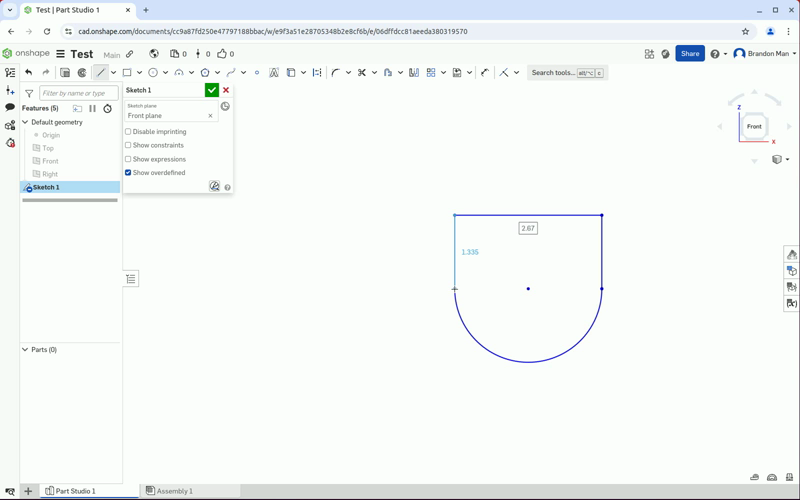
click(454, 288)
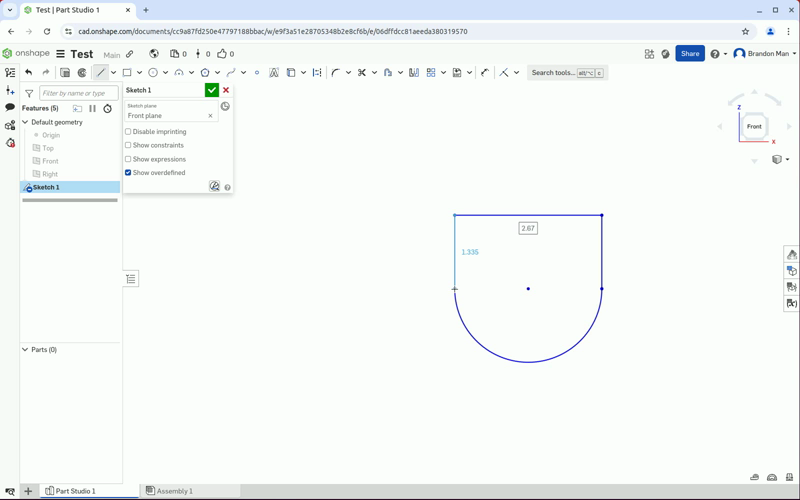
scroll(-6)
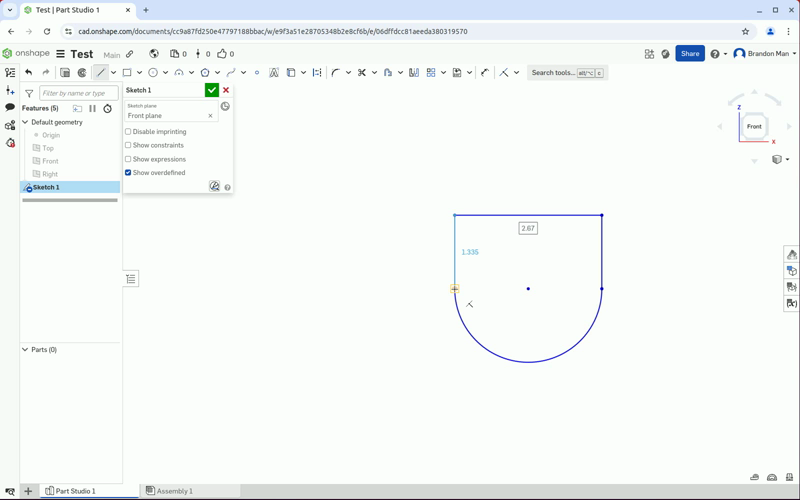
scroll(-6)
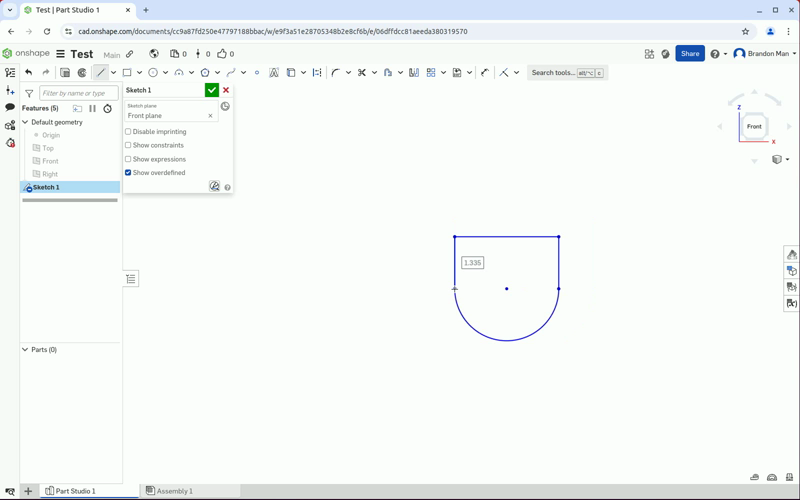
scroll(-6)
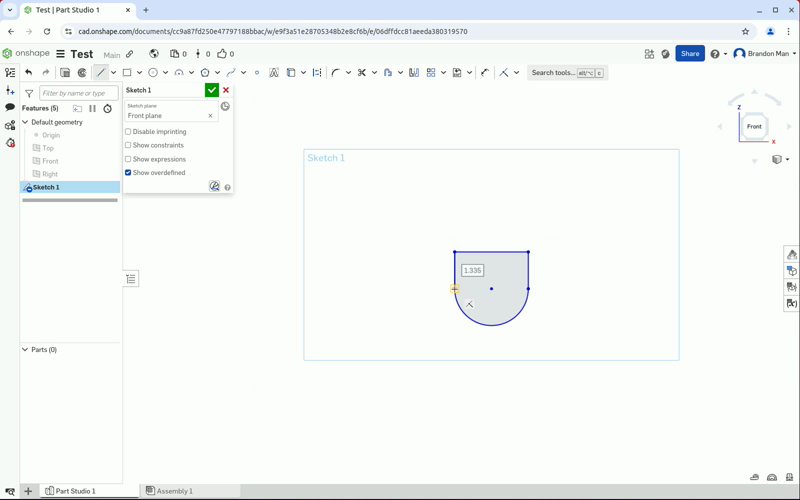
scroll(-6)
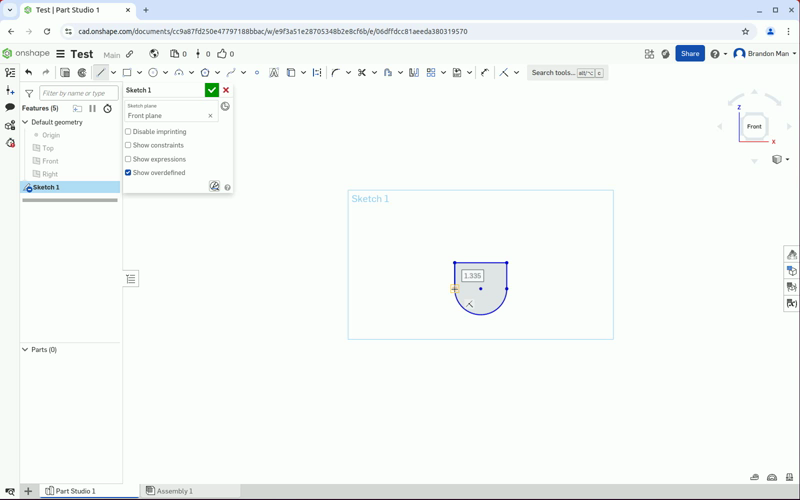
scroll(-6)
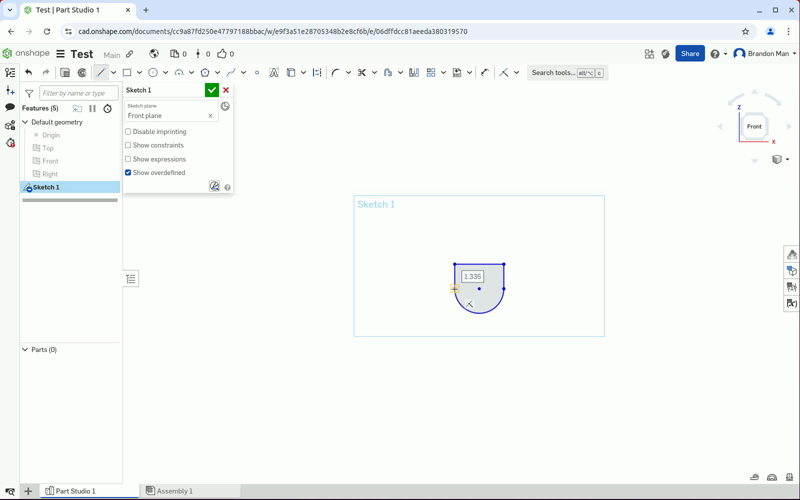
scroll(-6)
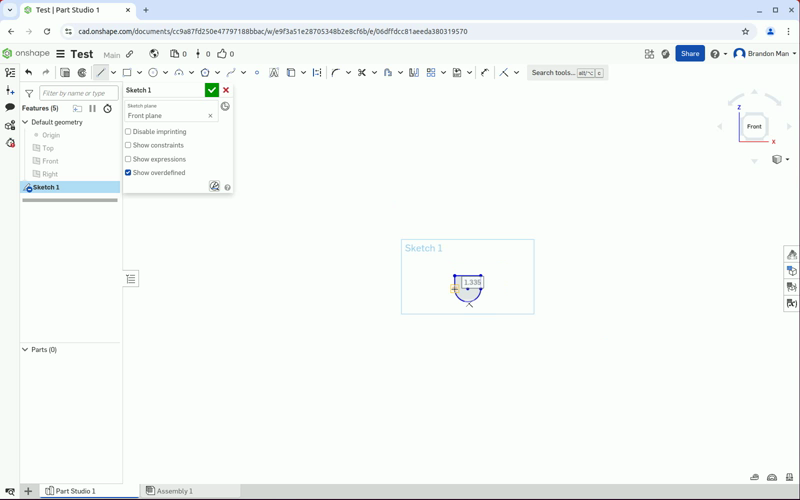
scroll(-6)
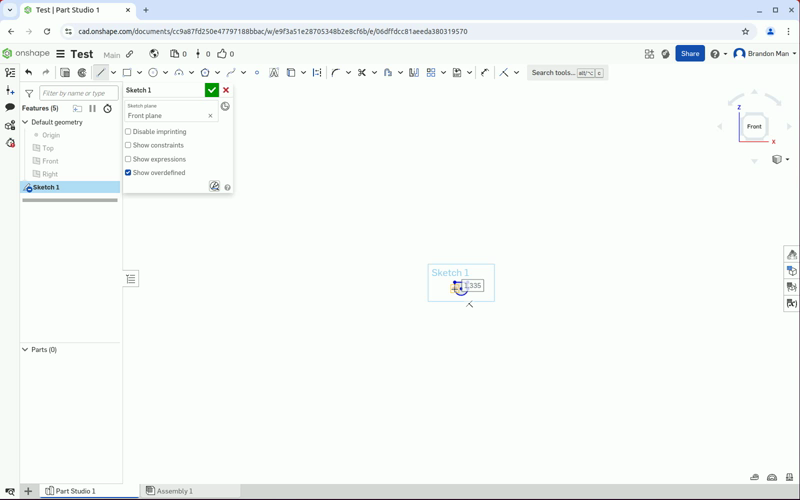
key(esc)
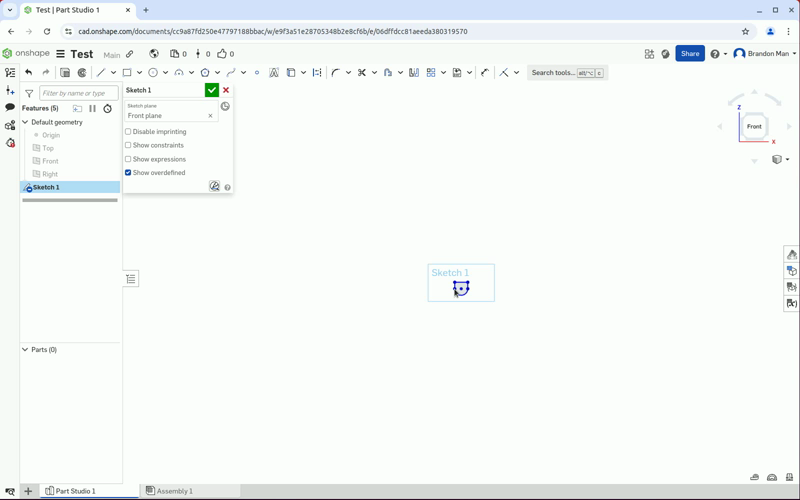
mouse_move(457, 289)
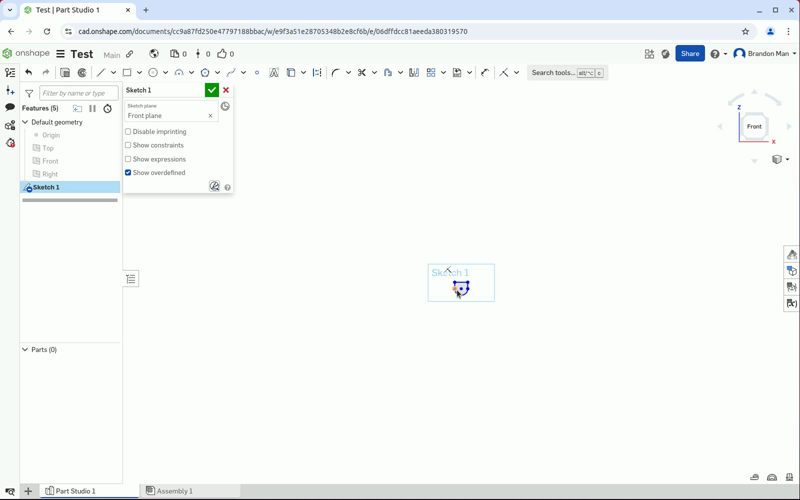
scroll(6)
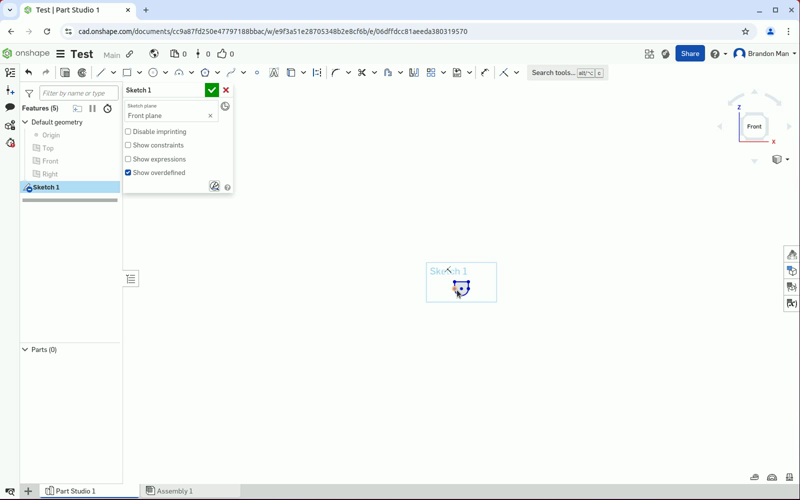
scroll(6)
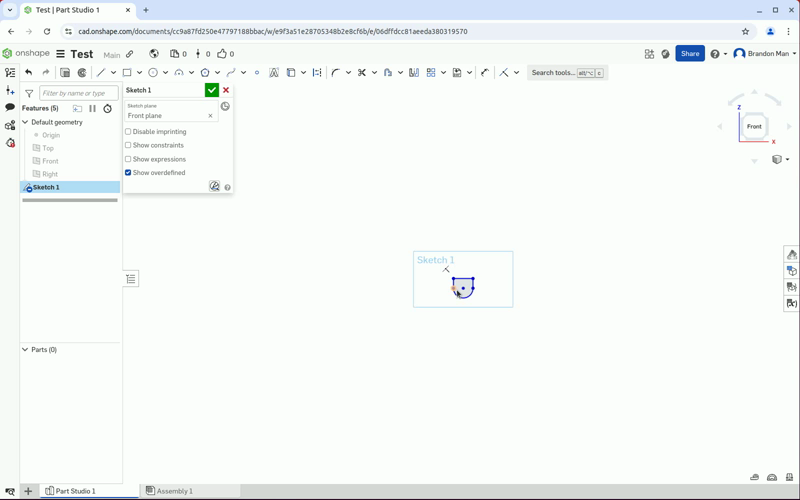
scroll(6)
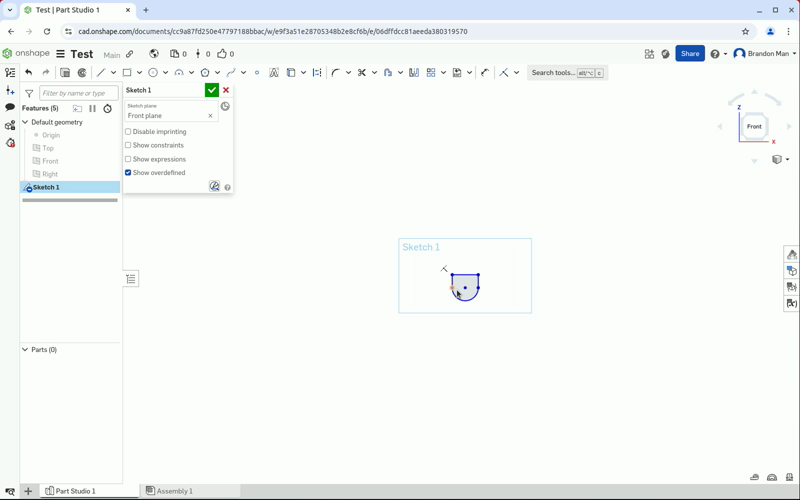
scroll(6)
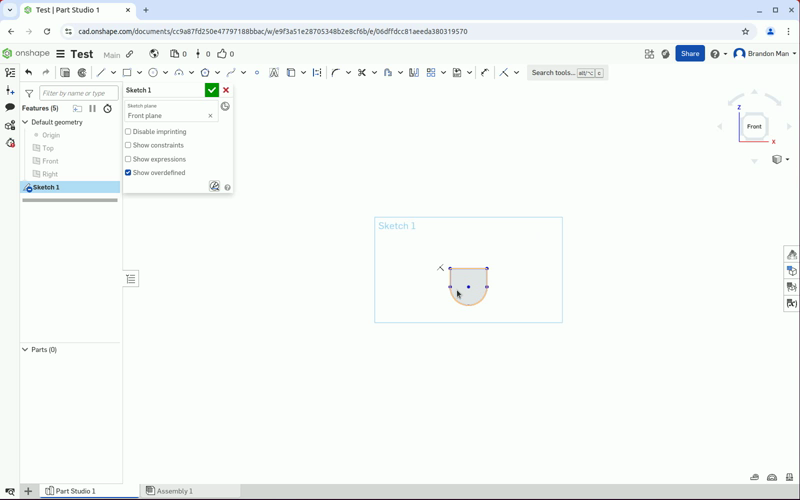
scroll(6)
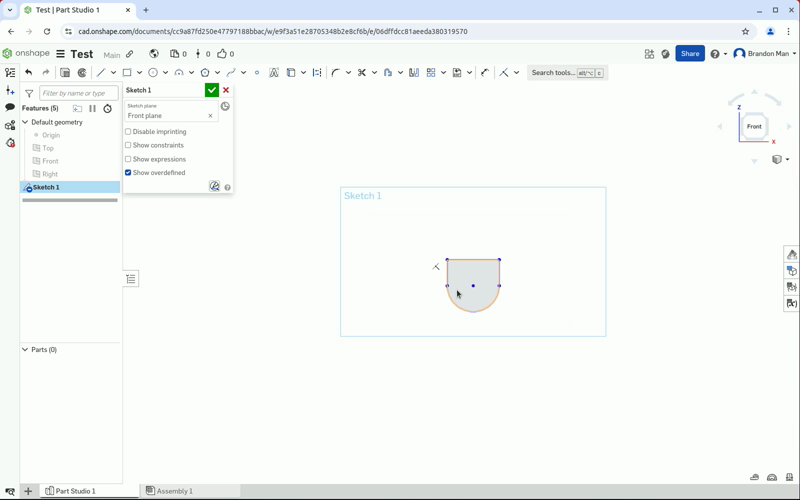
scroll(6)
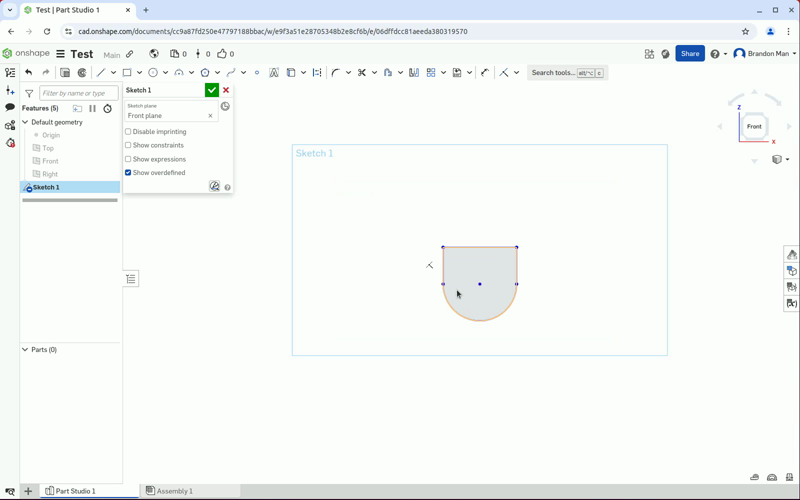
scroll(6)
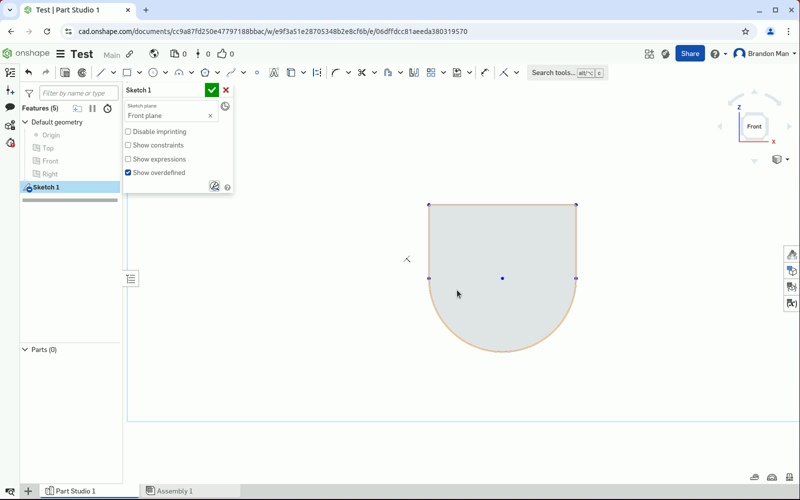
click(457, 289)
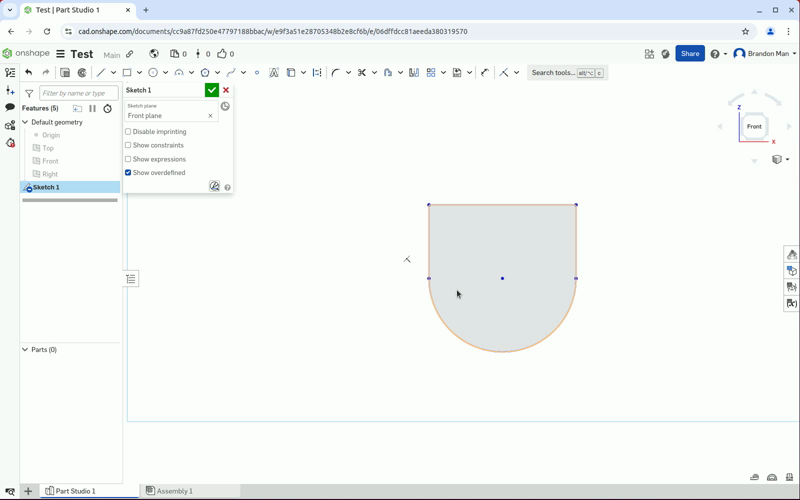
scroll(-6)
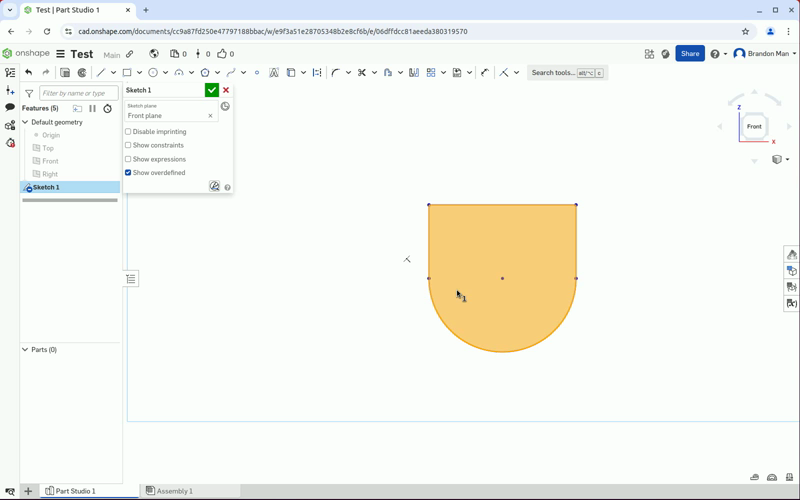
scroll(-6)
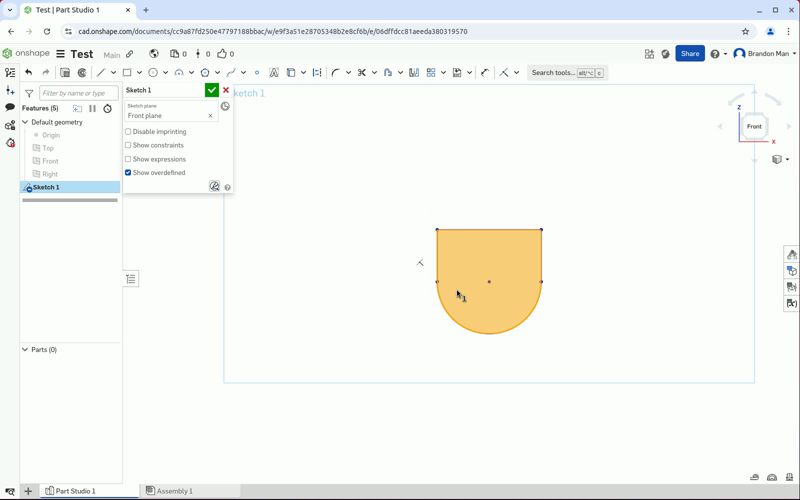
scroll(-6)
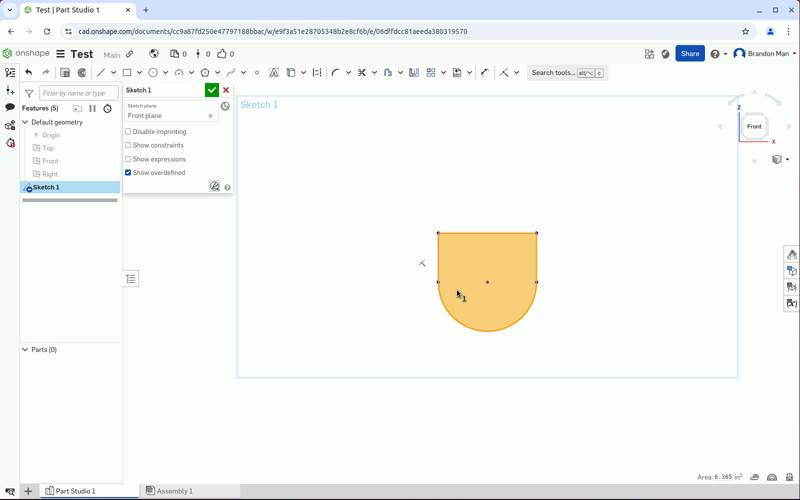
scroll(-6)
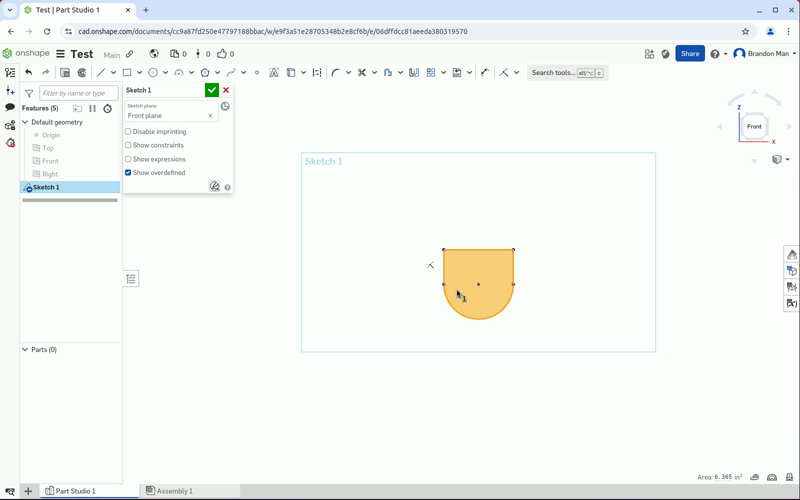
scroll(-6)
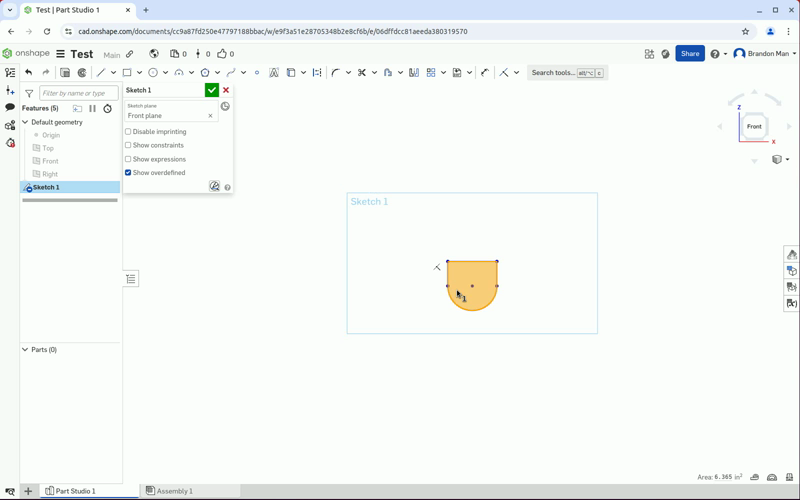
scroll(-6)
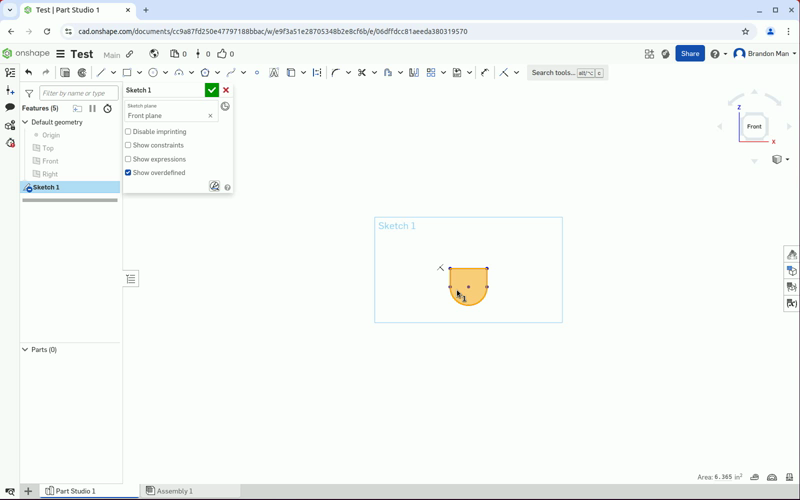
scroll(-6)
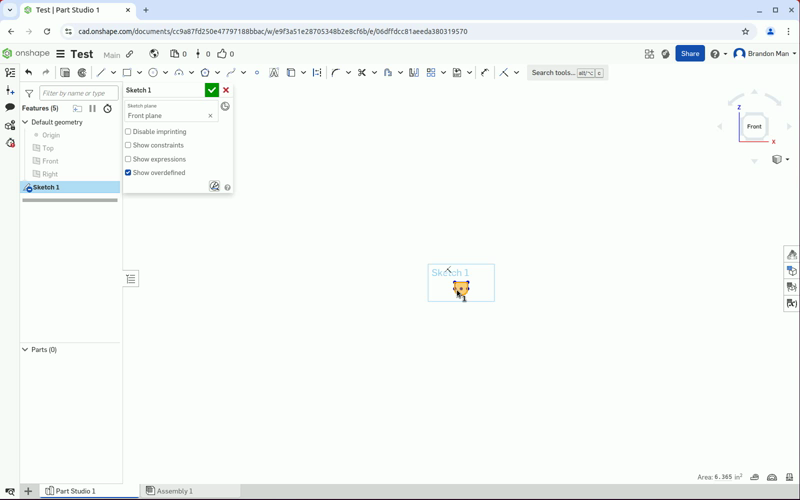
mouse_move(73, 352)
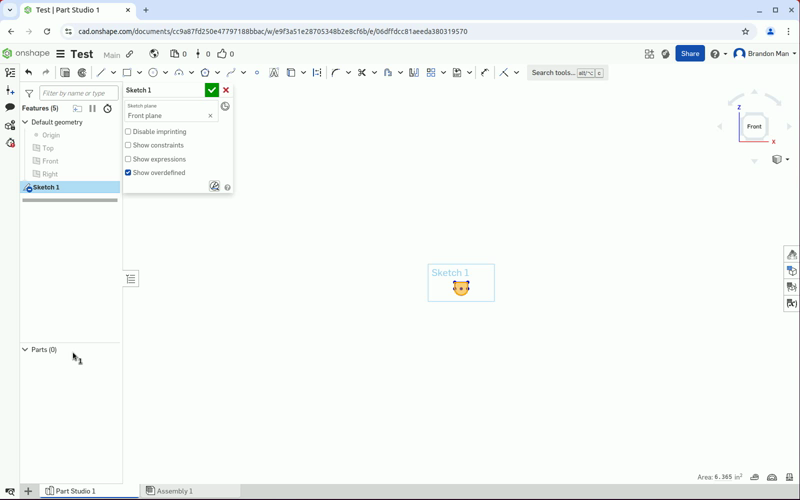
key(shift+y)
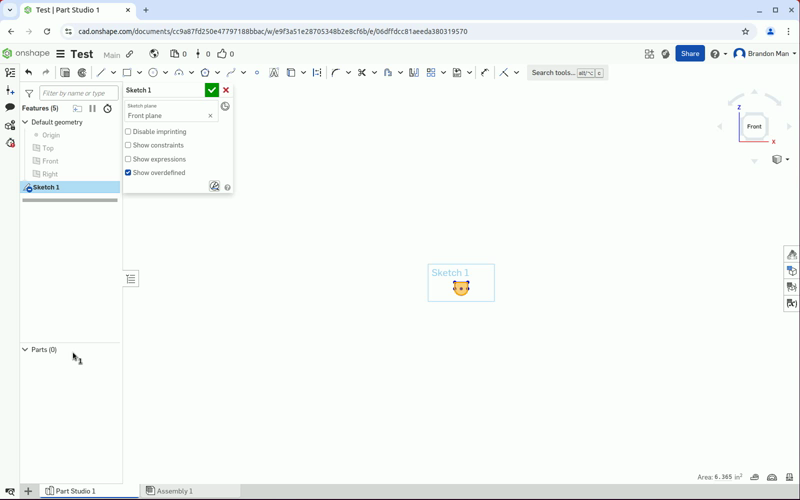
key(shift+e)
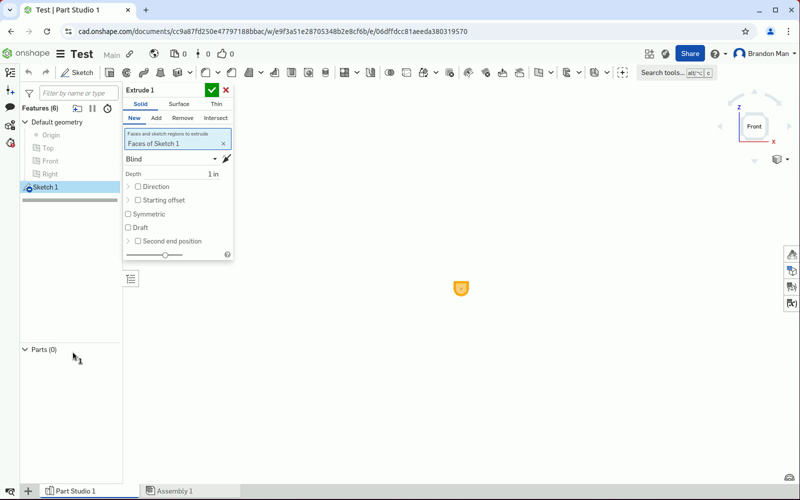
mouse_move(143, 106)
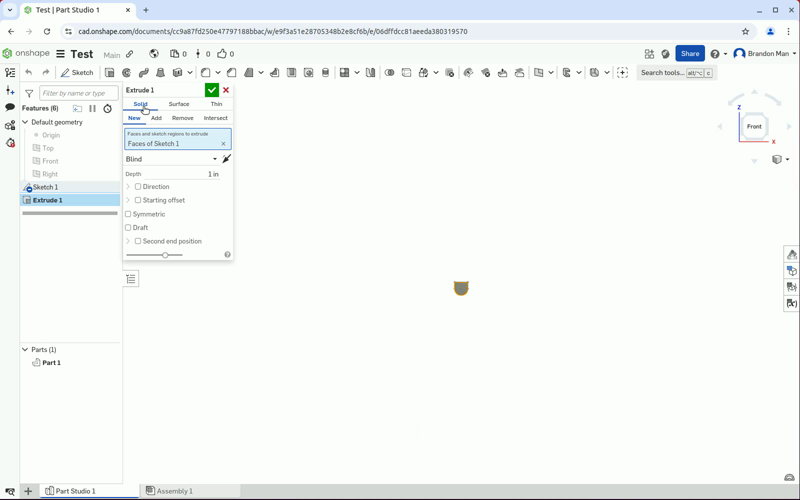
click(143, 106)
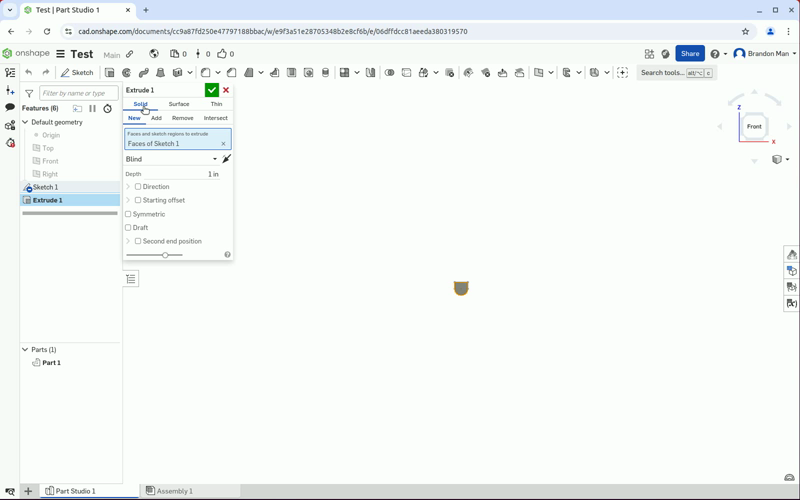
mouse_move(137, 120)
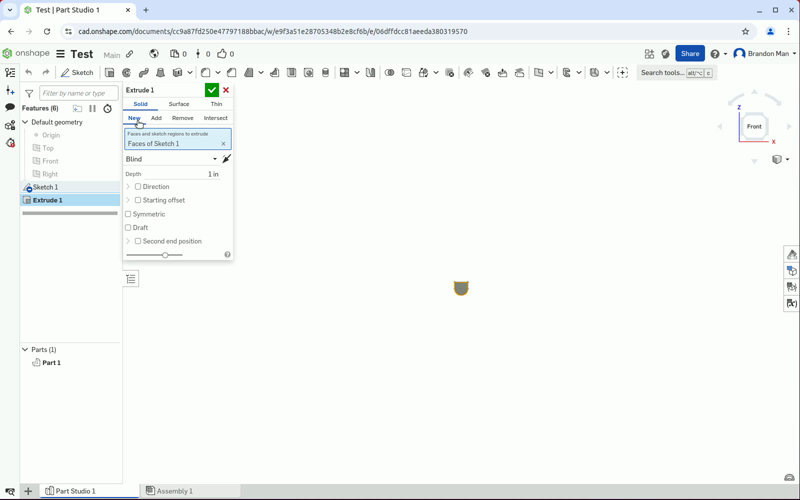
click(137, 120)
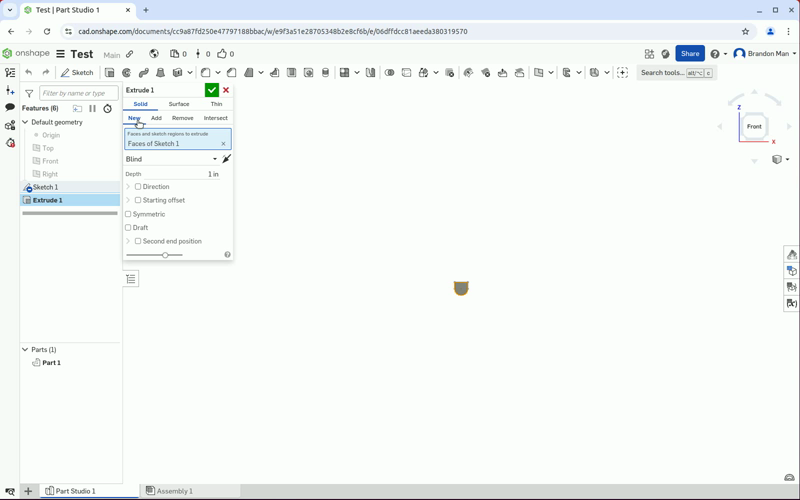
key(tab, 4)
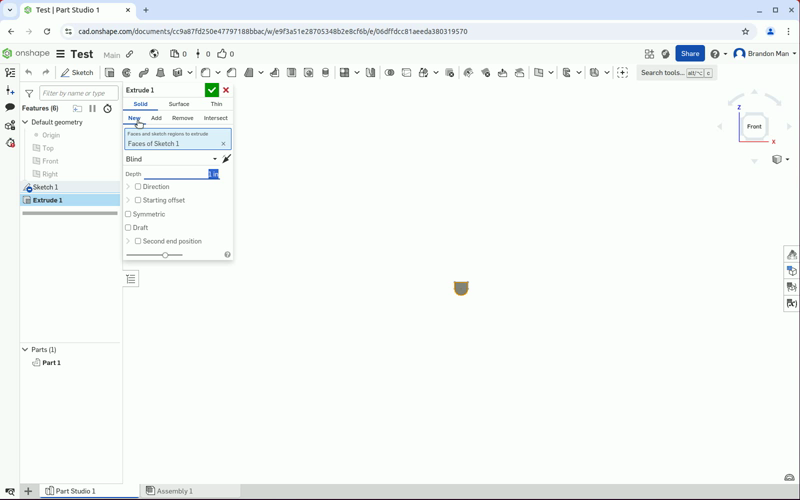
text(23.108)
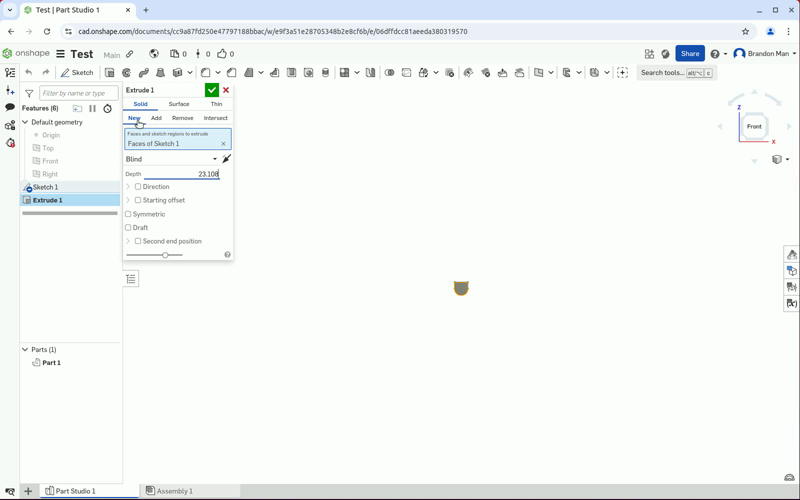
key(enter)
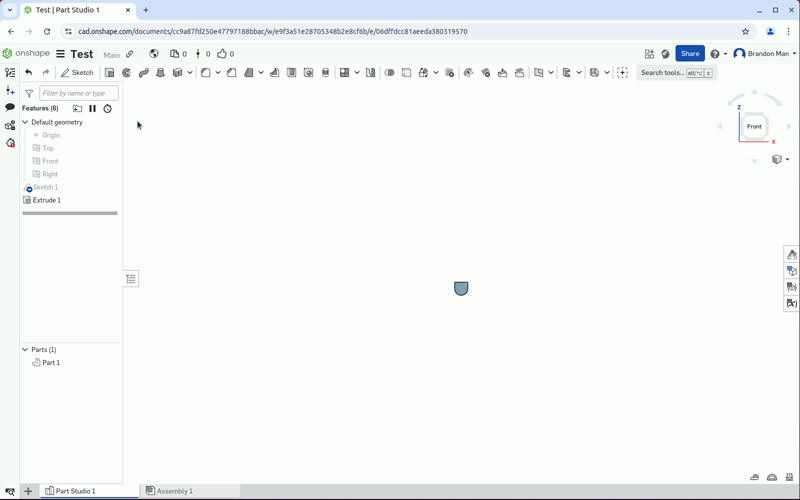
key(shift+h)
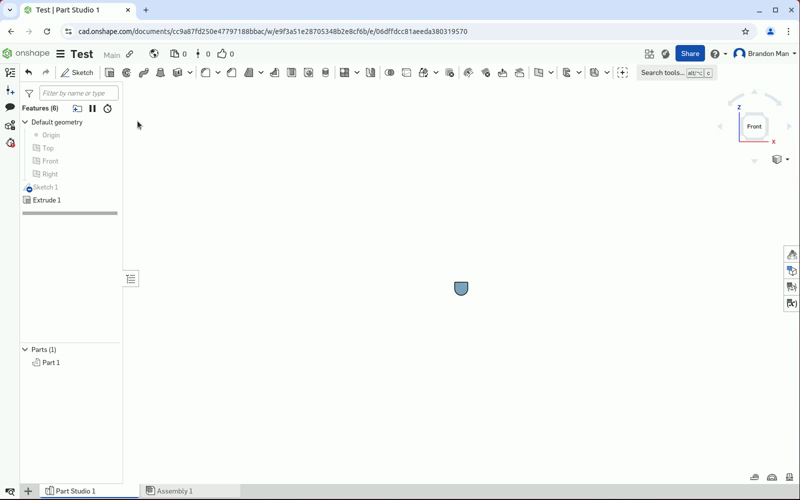
key(shift+h)
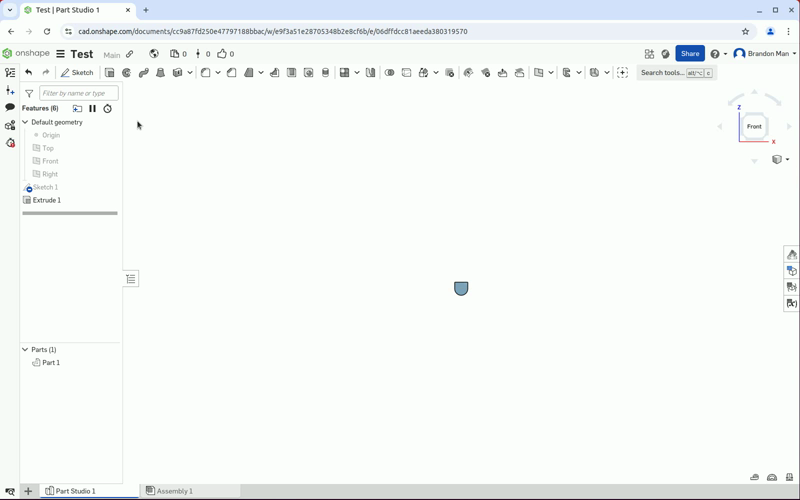
mouse_move(73, 189)
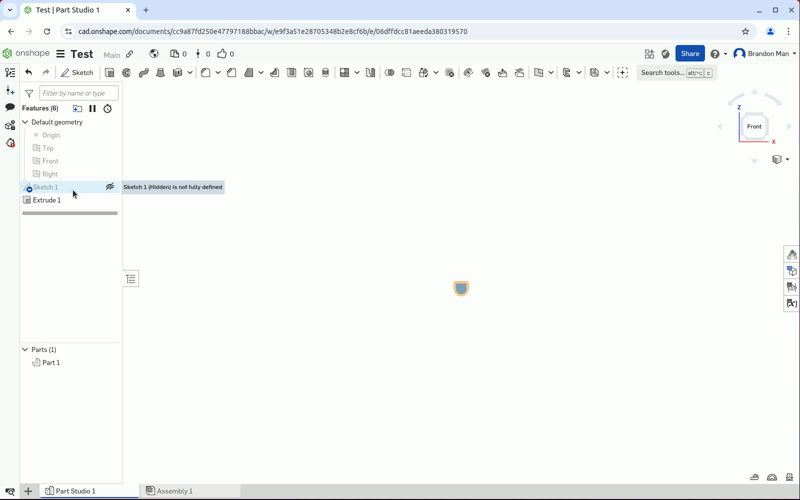
click(73, 189)
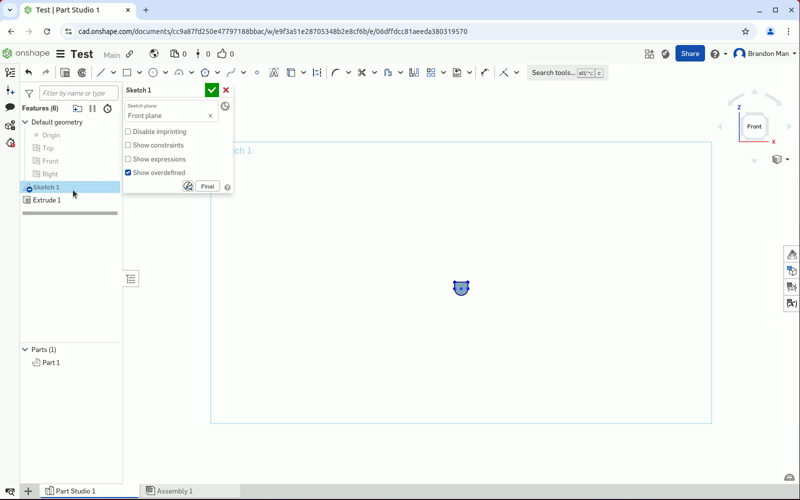
mouse_move(229, 92)
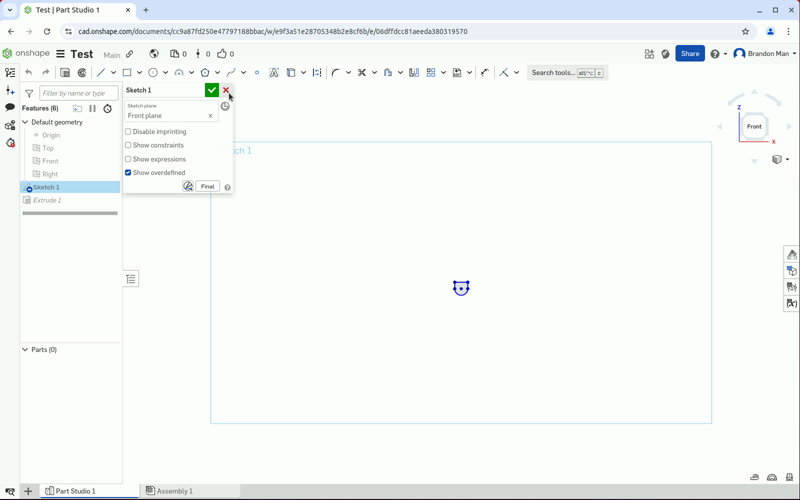
click(229, 92)
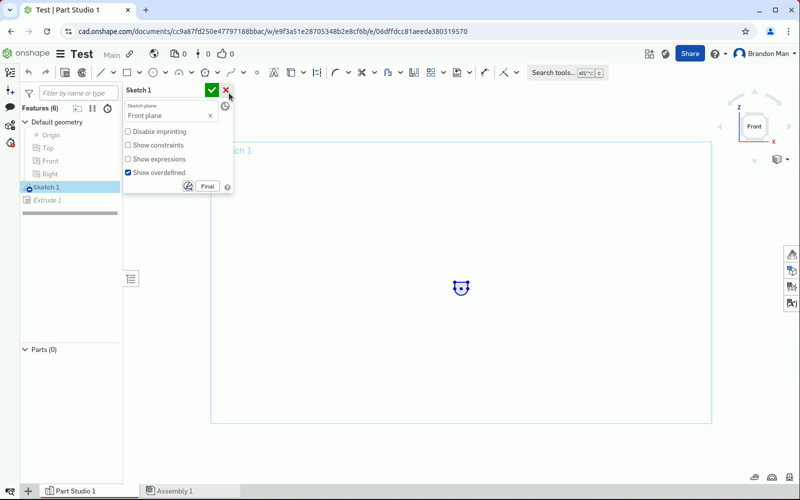
key(shift+s)
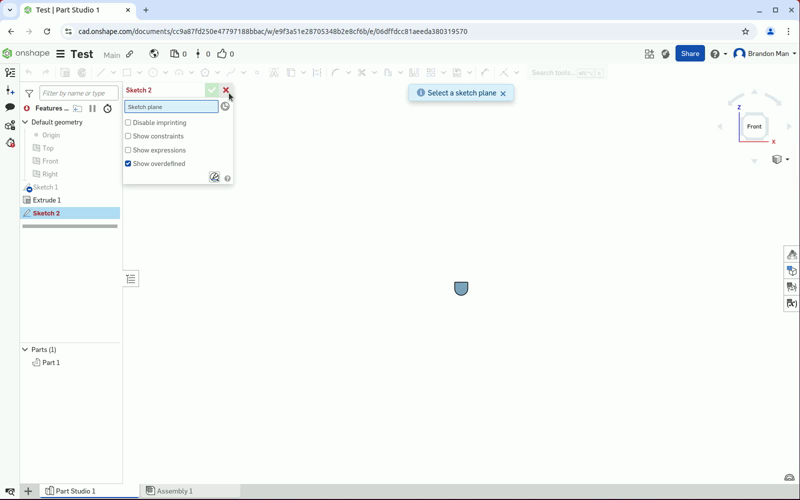
mouse_move(73, 163)
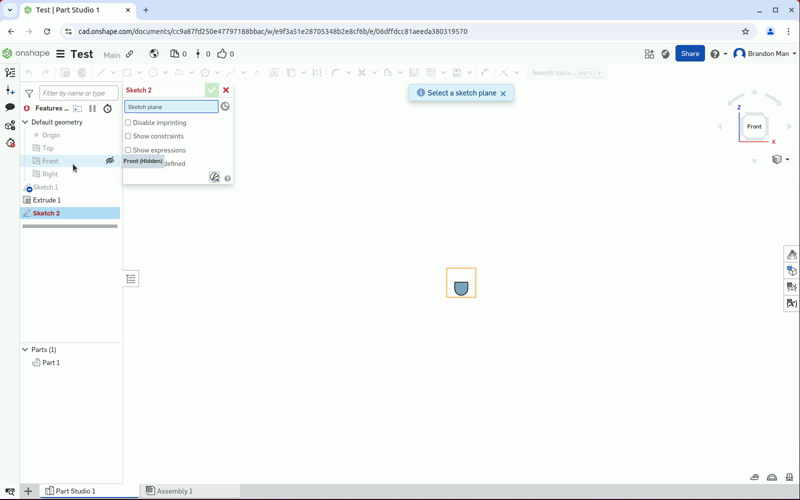
click(73, 163)
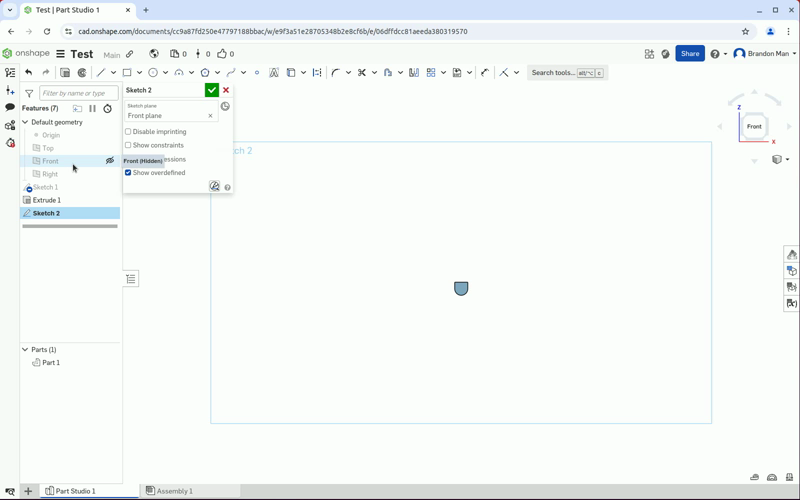
mouse_move(73, 352)
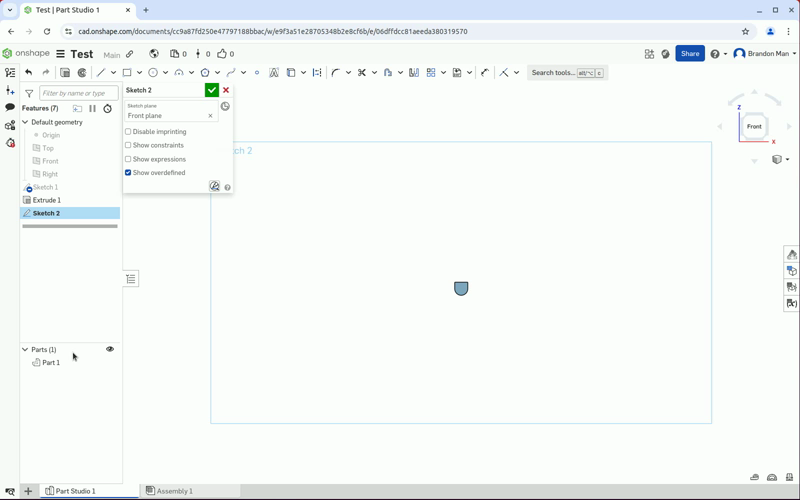
key(y)
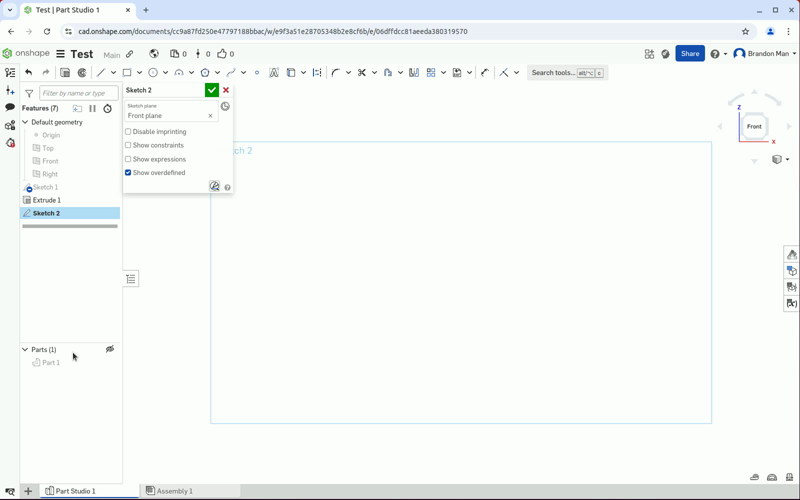
key(c)
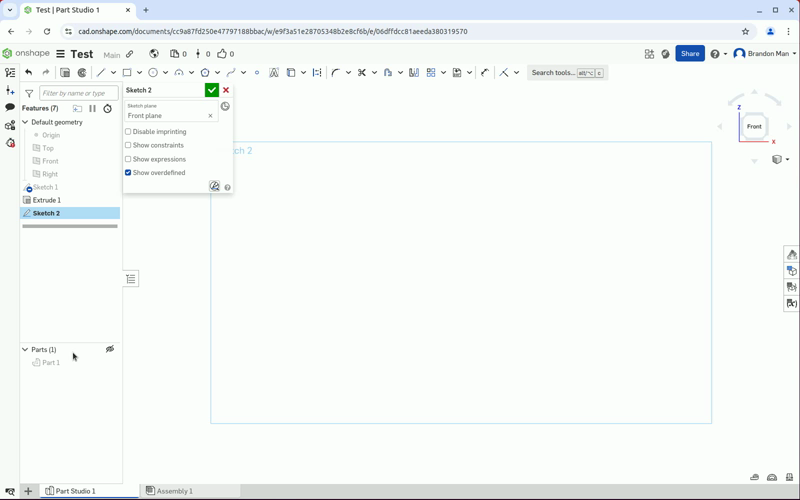
key_down(shift)
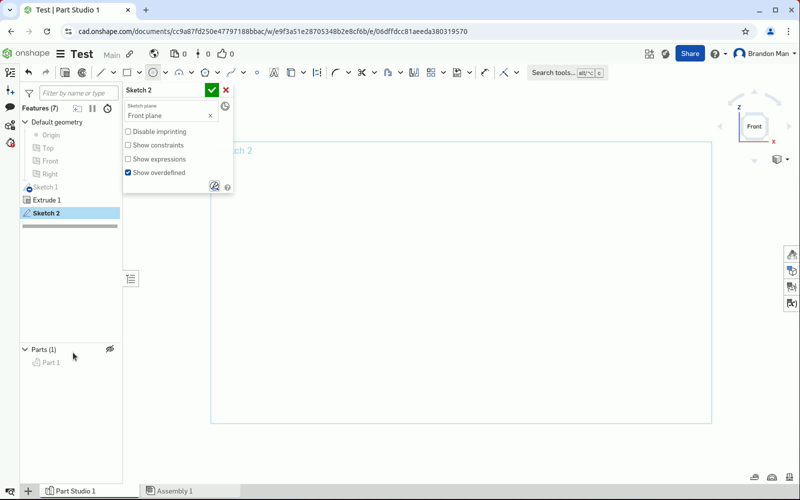
mouse_move(461, 288)
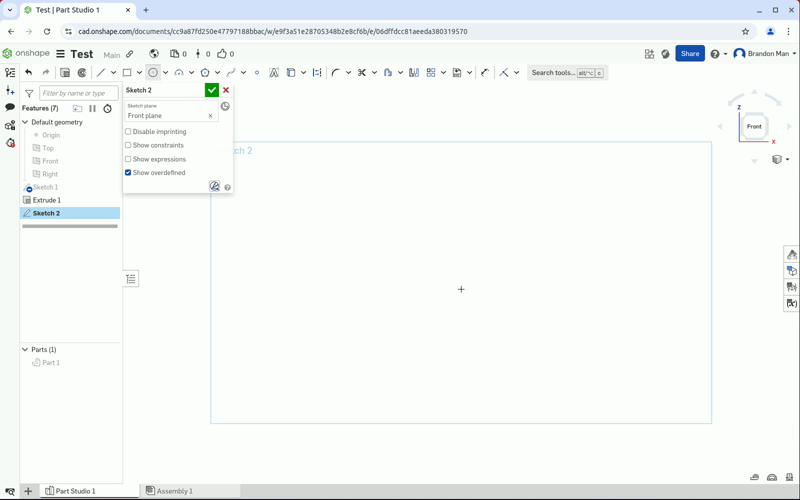
click(461, 288)
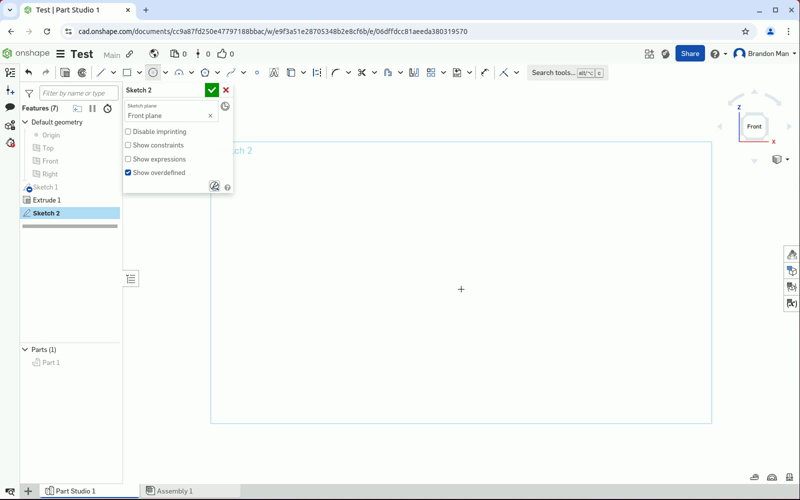
key_up(shift)
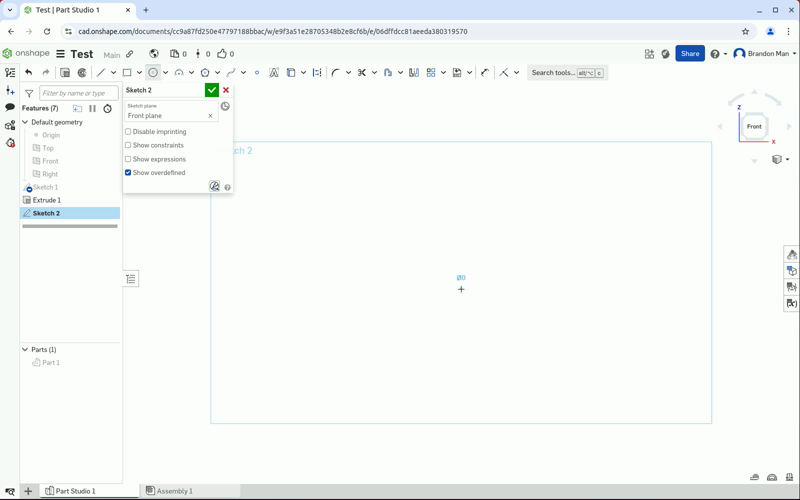
mouse_move(465, 288)
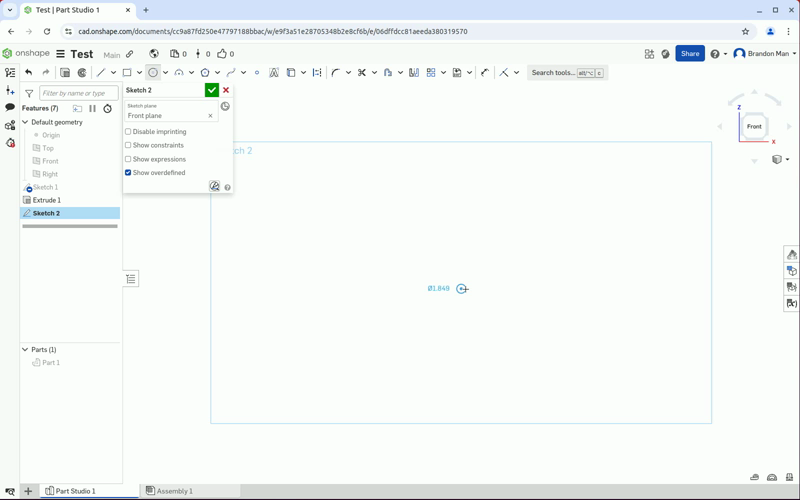
click(465, 288)
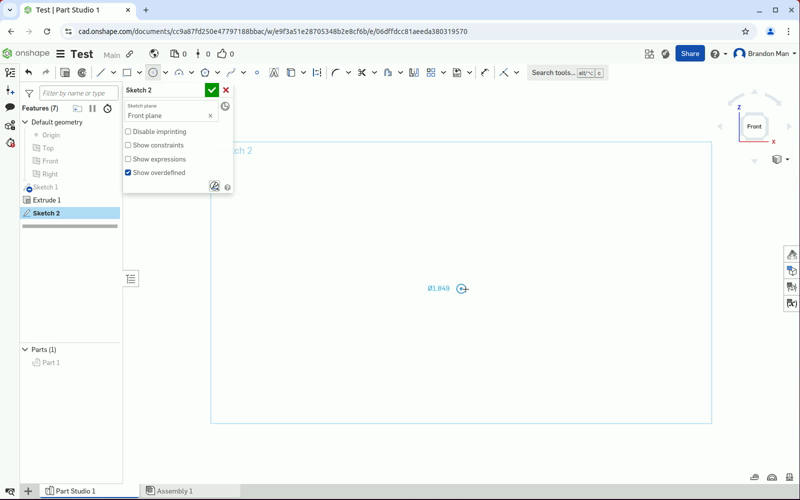
key(esc)
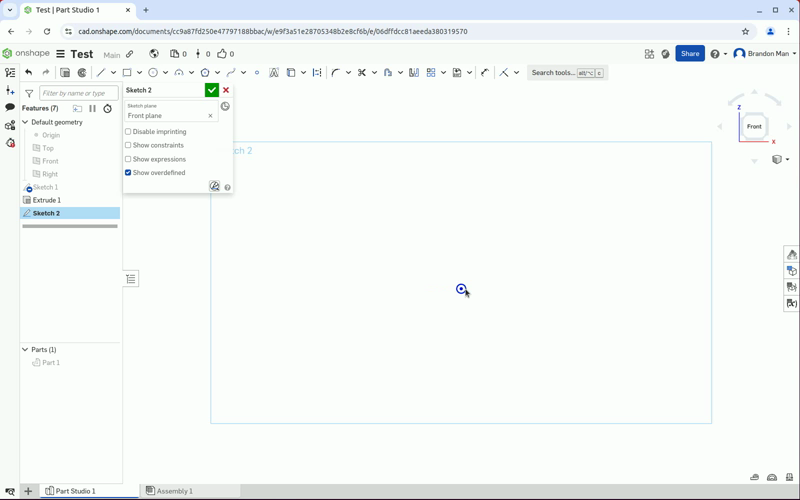
mouse_move(460, 288)
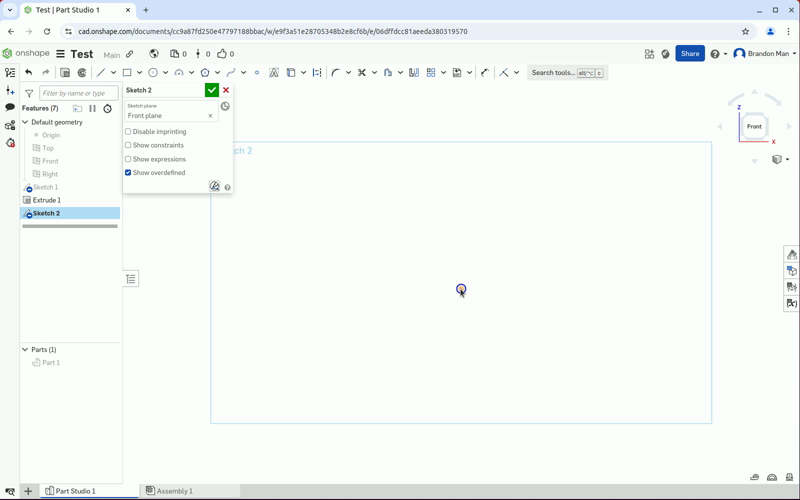
scroll(6)
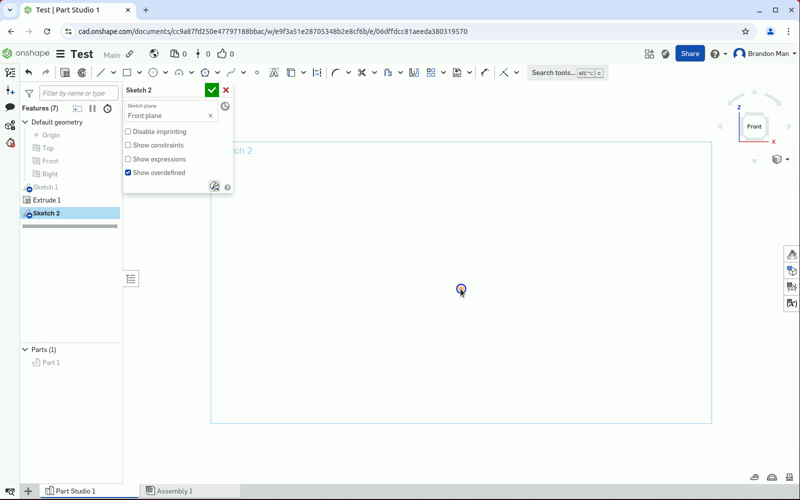
scroll(6)
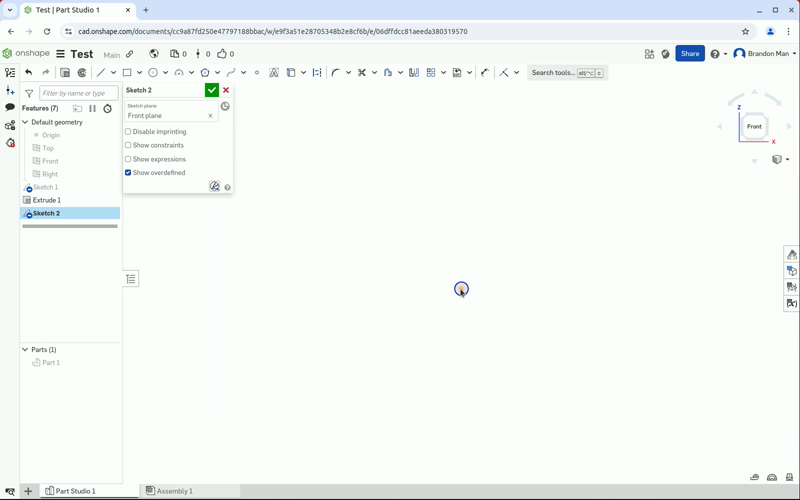
scroll(6)
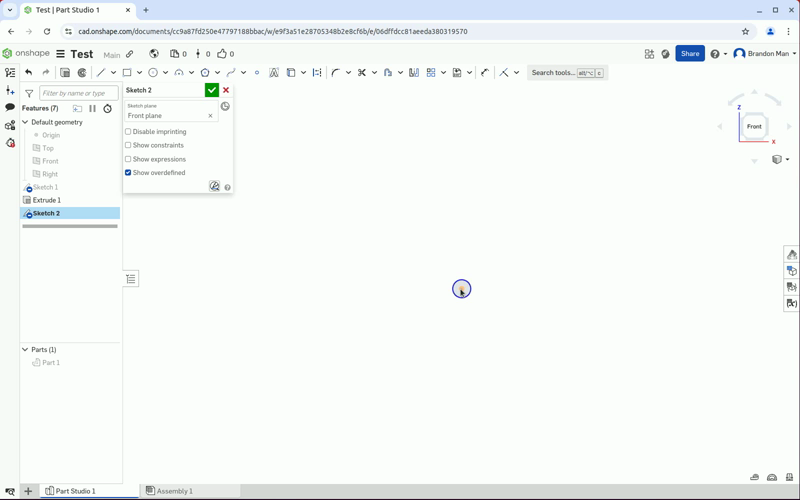
scroll(6)
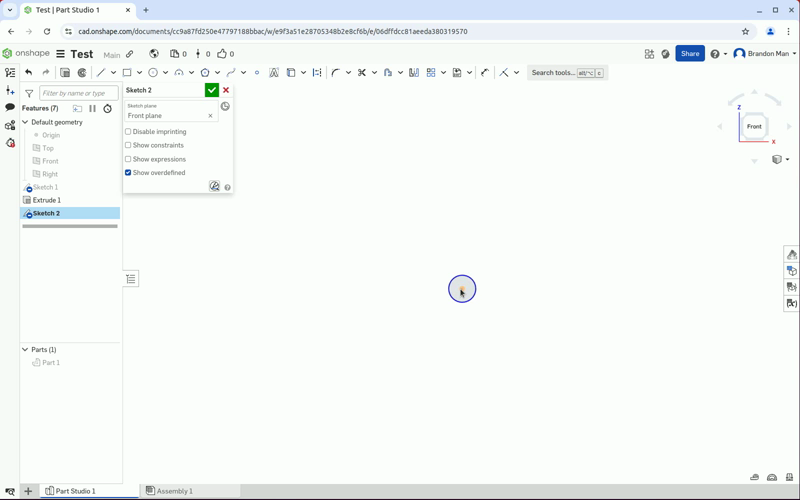
scroll(6)
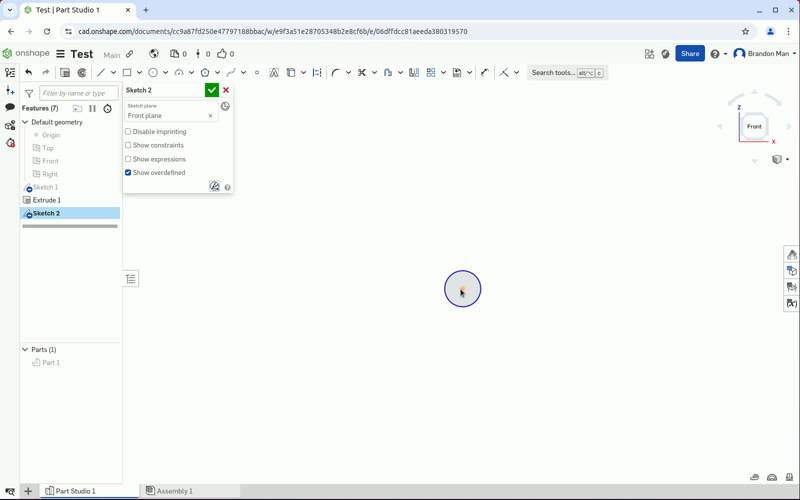
scroll(6)
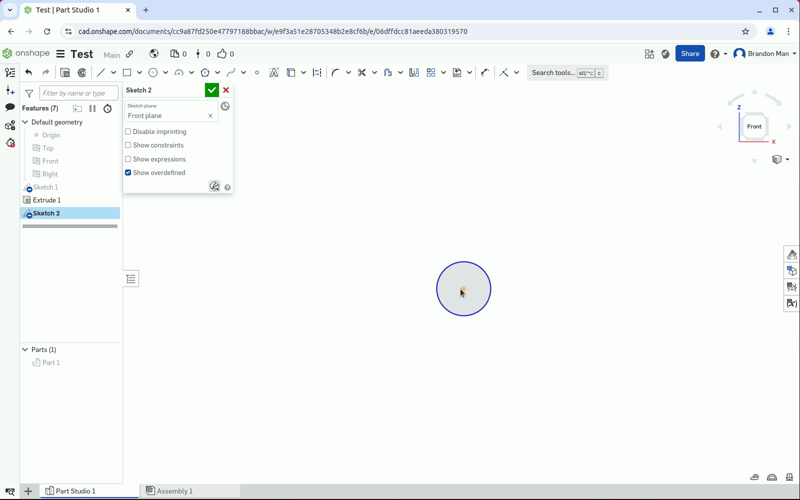
scroll(6)
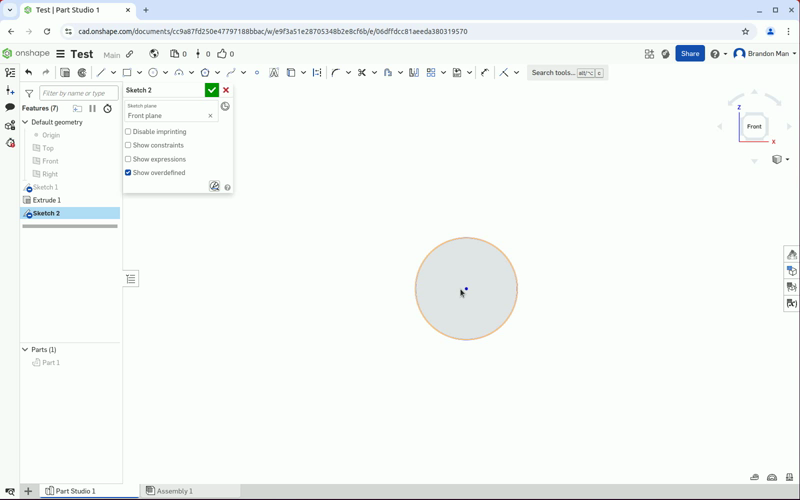
click(460, 288)
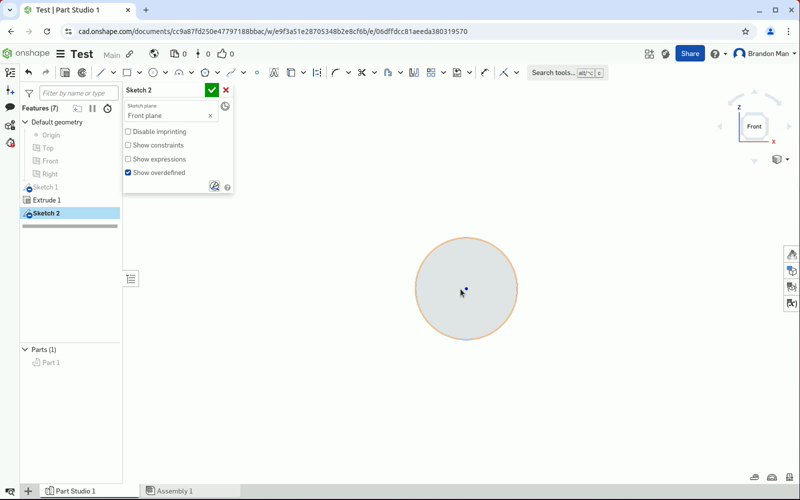
scroll(-6)
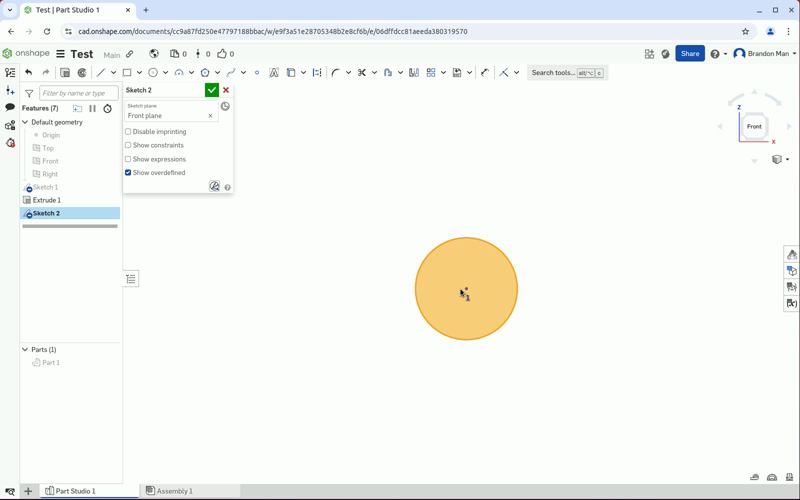
scroll(-6)
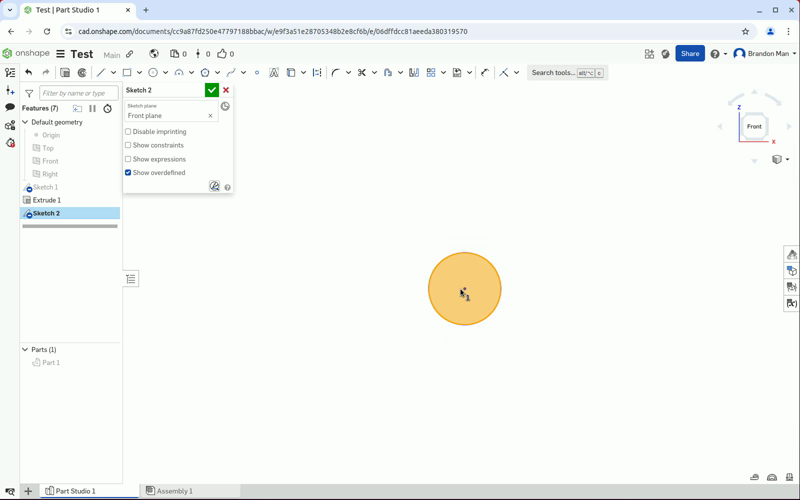
scroll(-6)
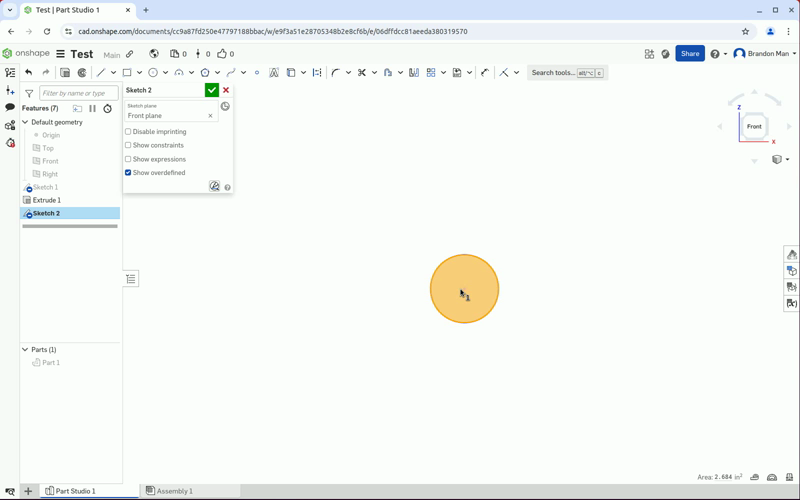
scroll(-6)
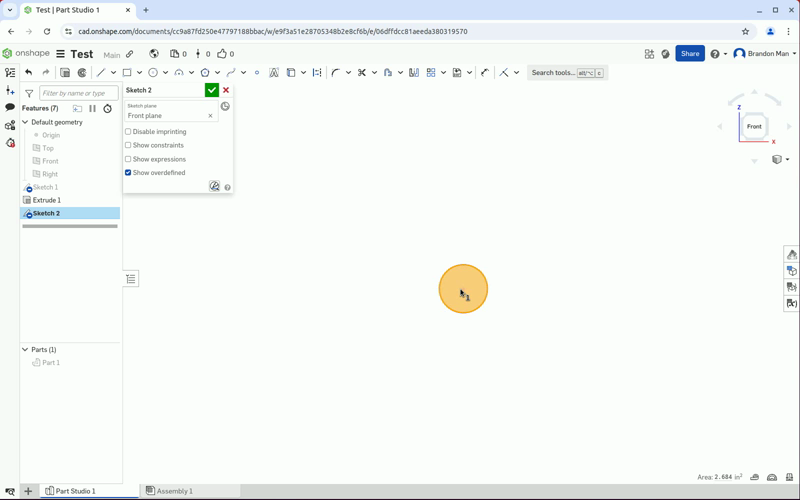
scroll(-6)
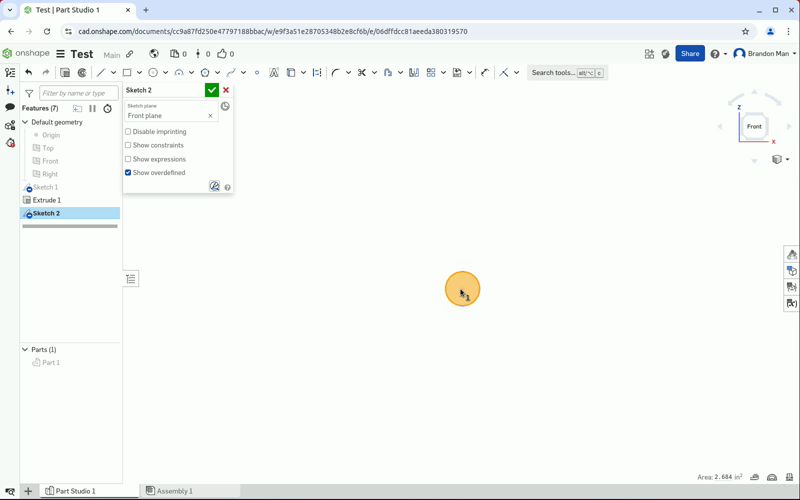
scroll(-6)
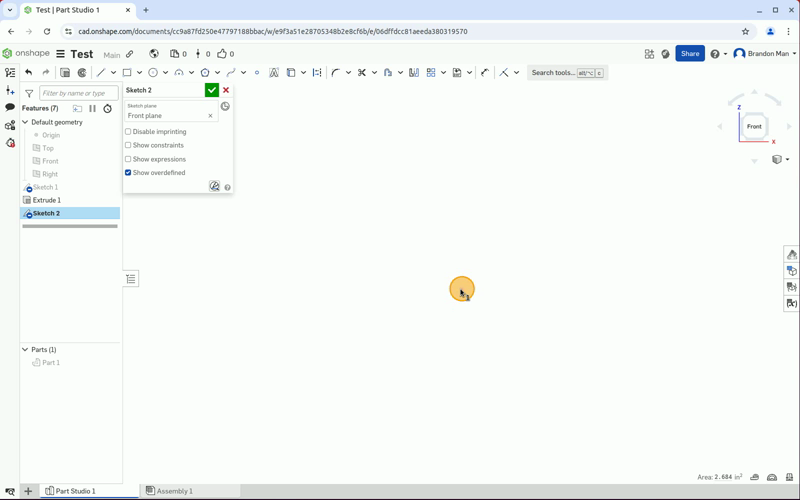
scroll(-6)
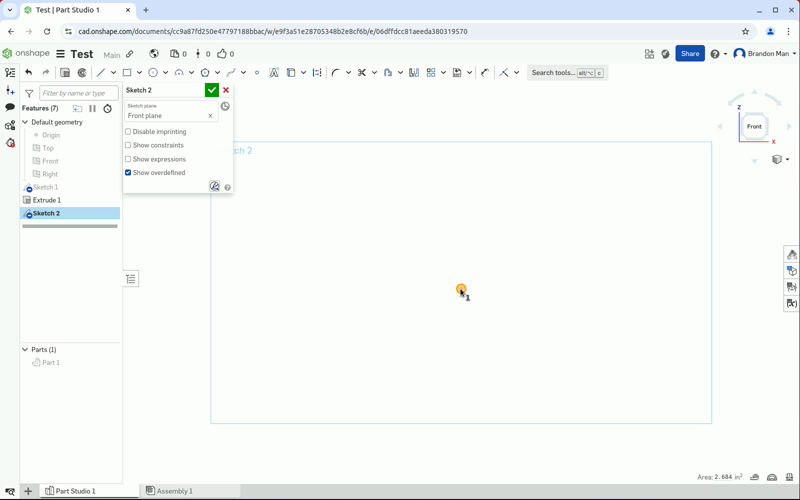
mouse_move(73, 352)
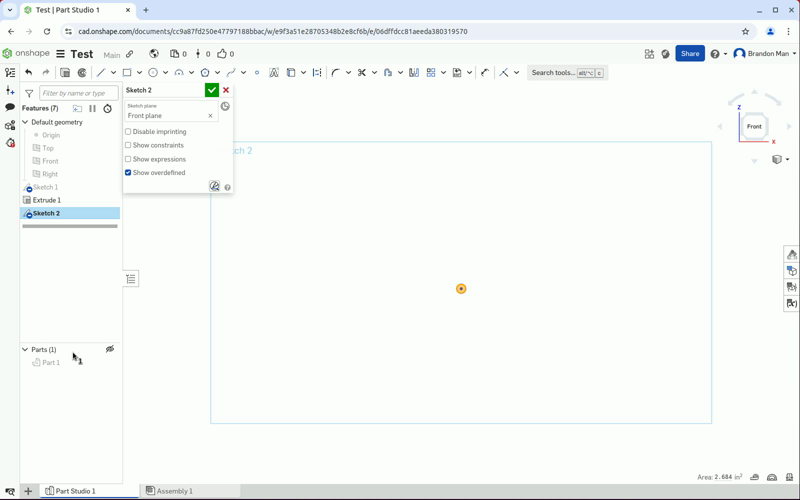
key(shift+y)
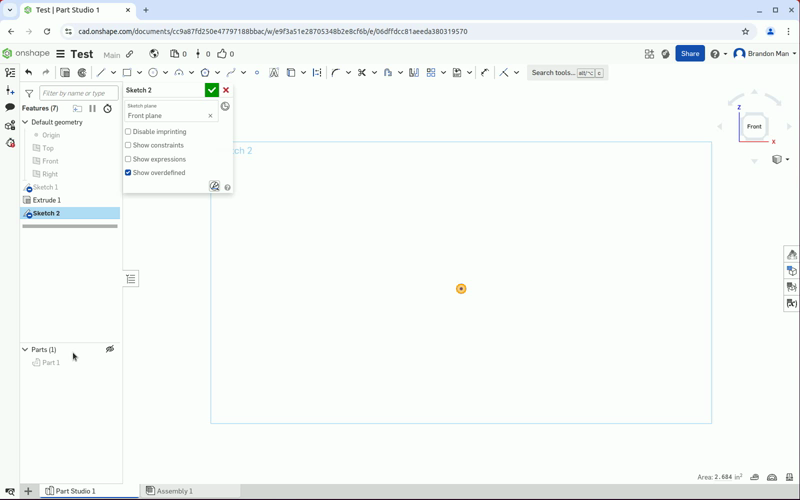
key(shift+e)
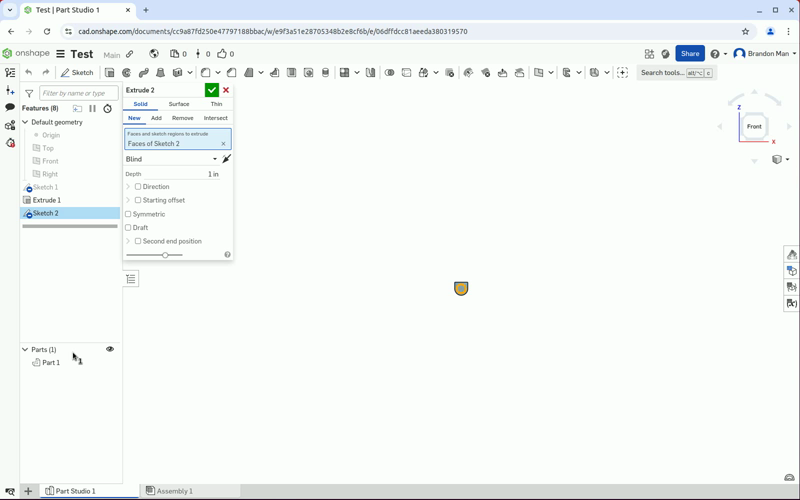
mouse_move(143, 106)
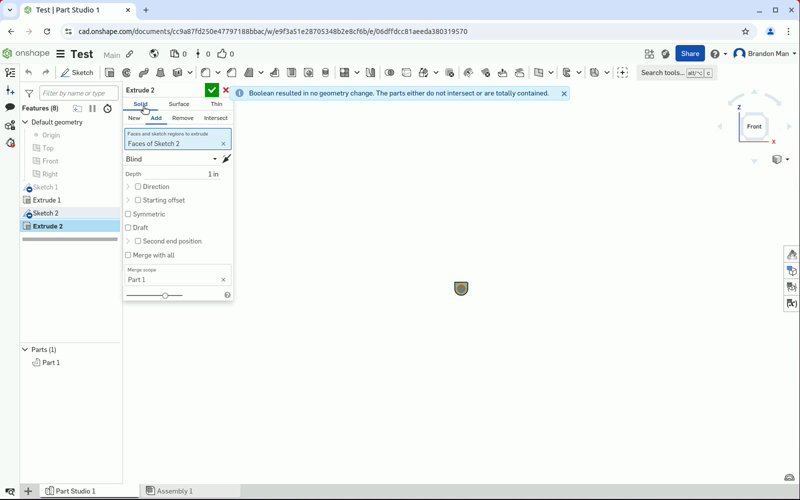
click(143, 106)
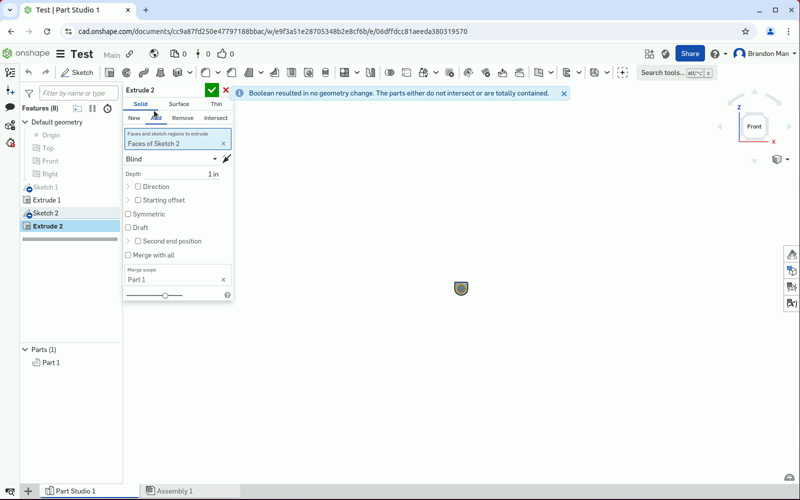
mouse_move(186, 120)
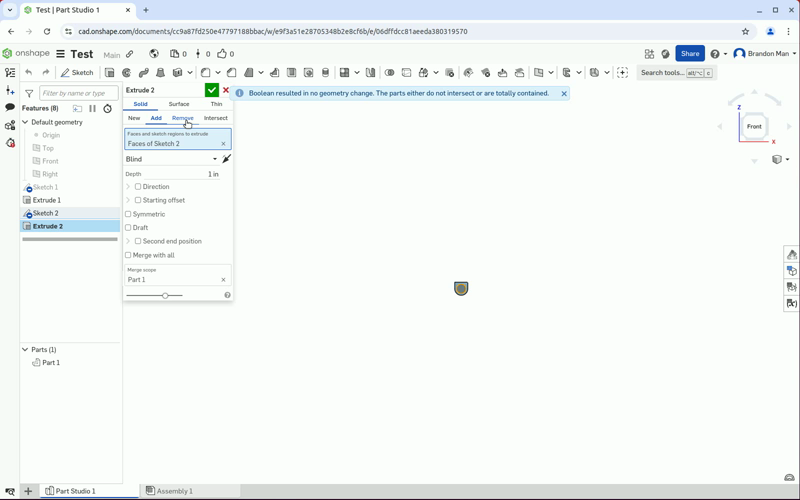
click(186, 120)
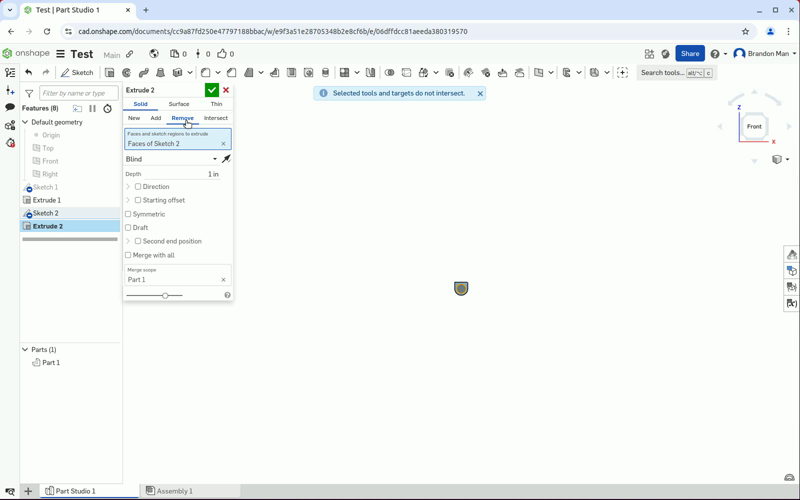
key(tab, 4)
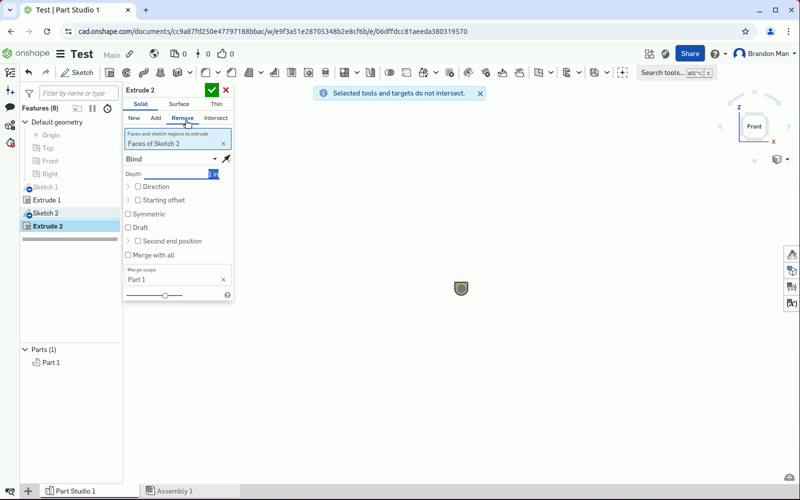
text(-23.108)
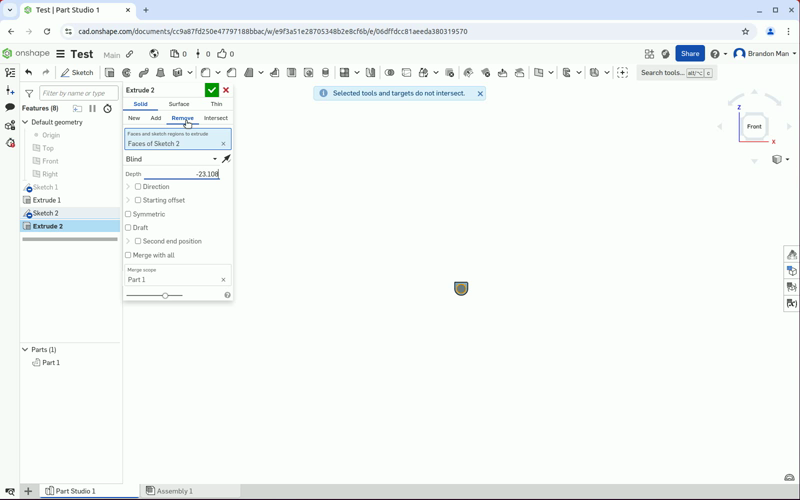
key(tab, 6)
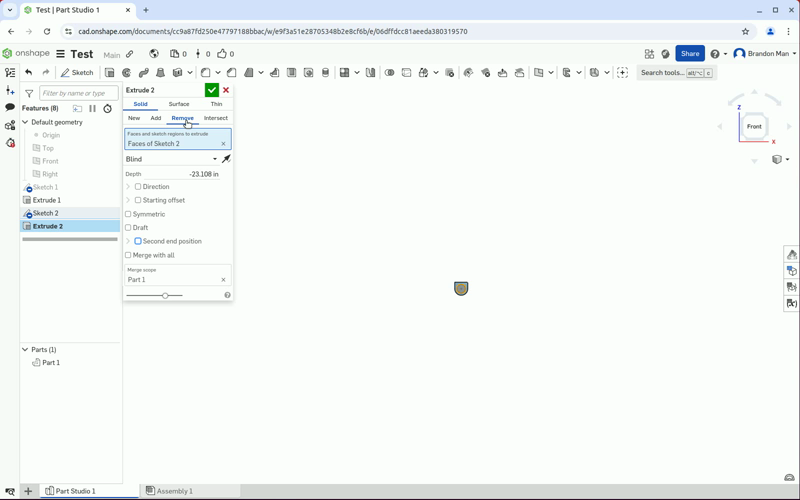
key(space)
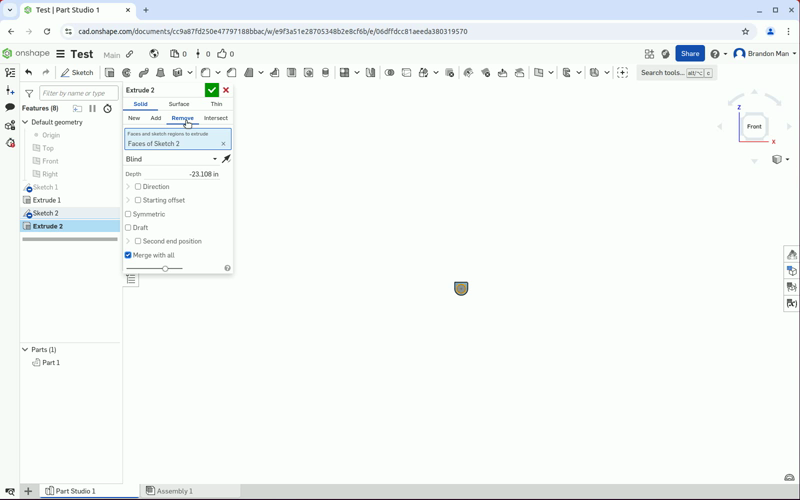
key(enter)
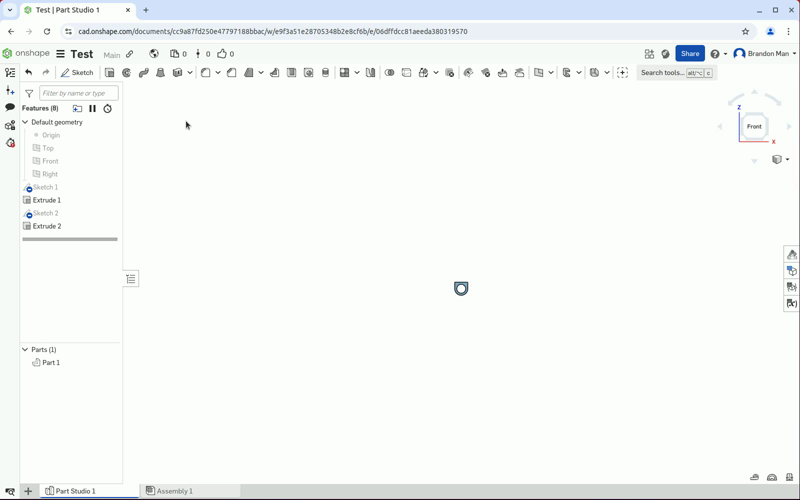
key(shift+h)
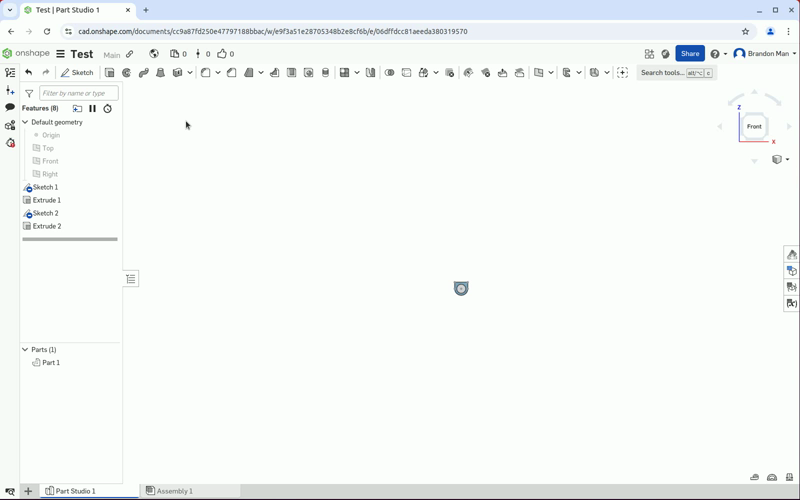
key(shift+h)
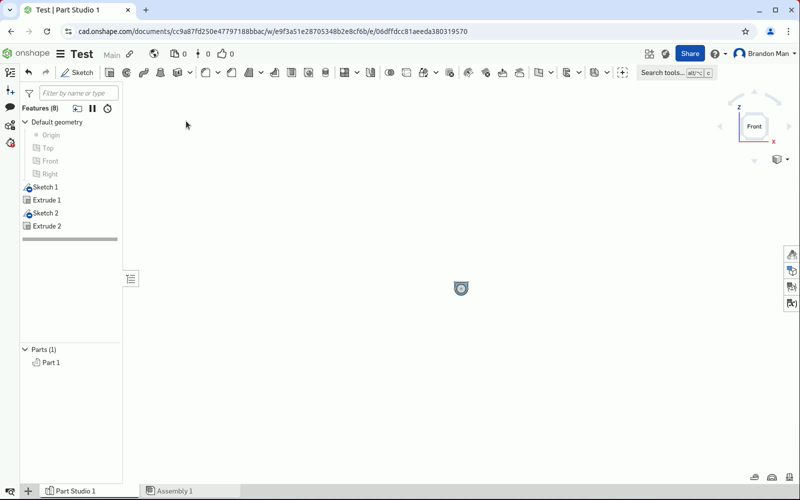
key(shift+7)
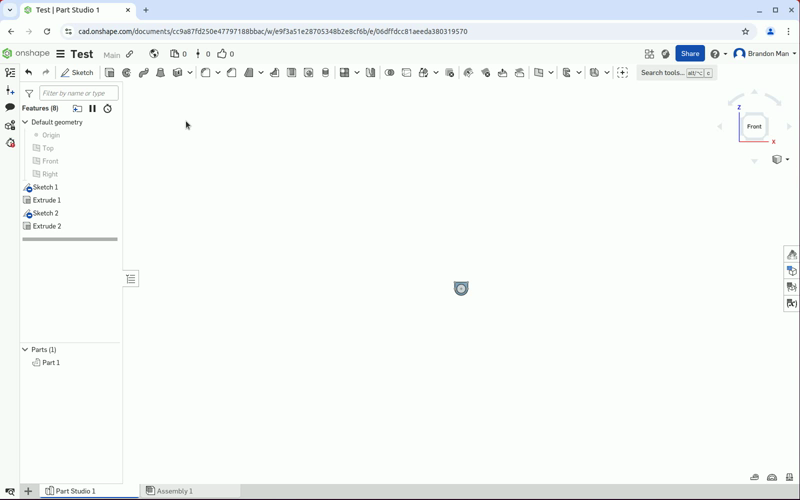
key(left, 2)
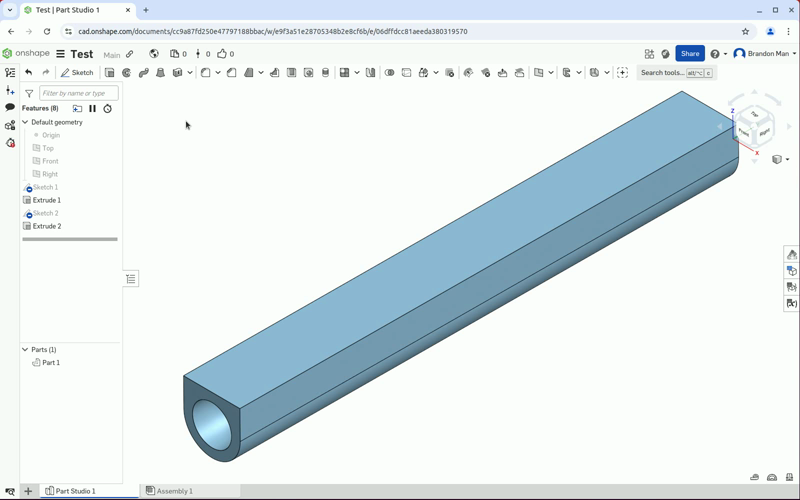
key(down, 2)
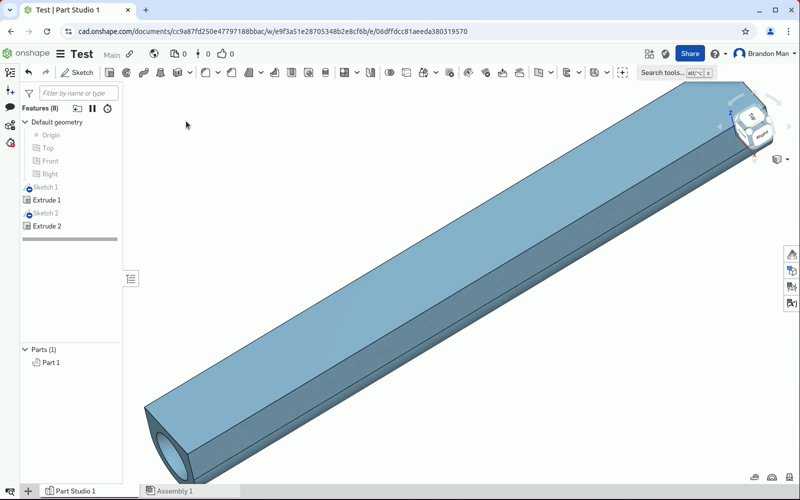
key(up, 2)
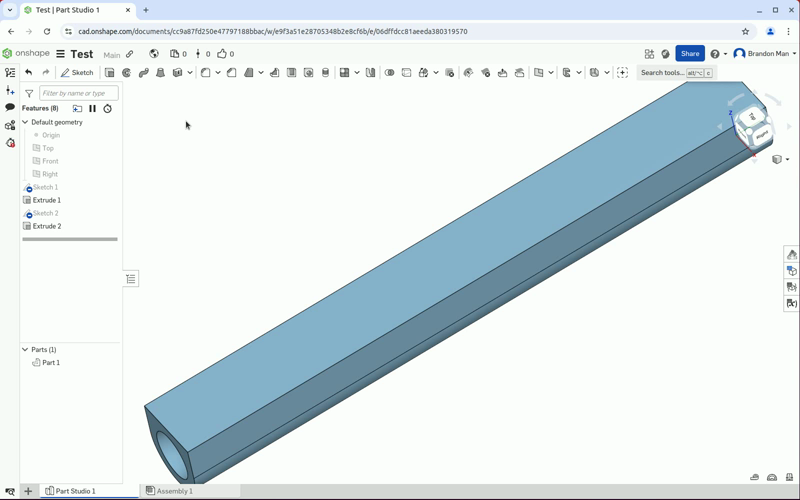
key(right, 2)
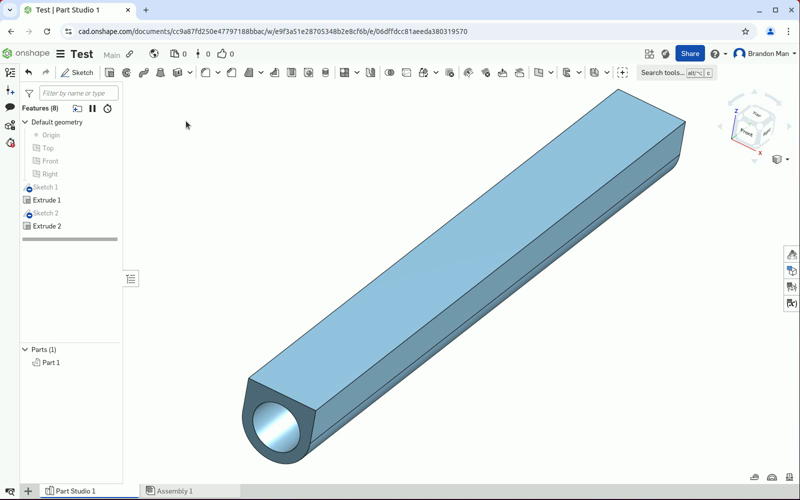
mouse_move(73, 189)
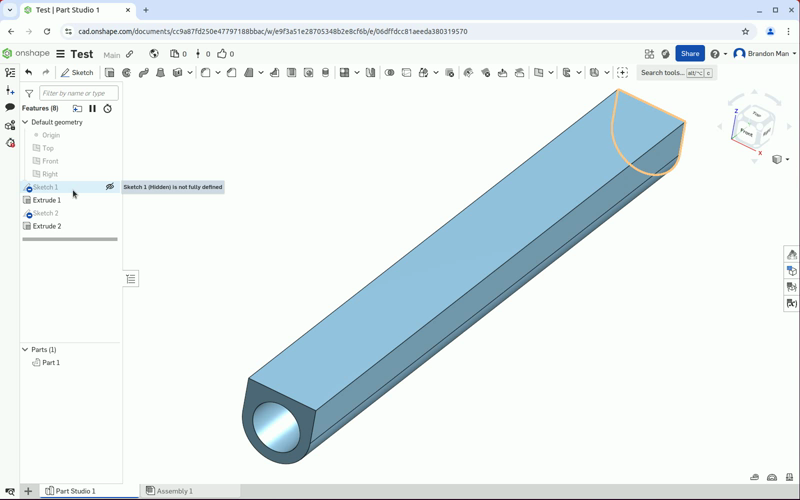
click(73, 189)